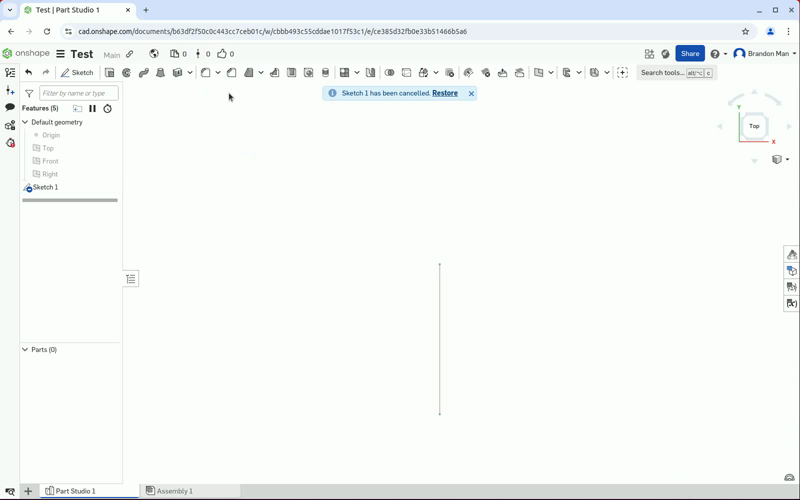
key(shift+h)
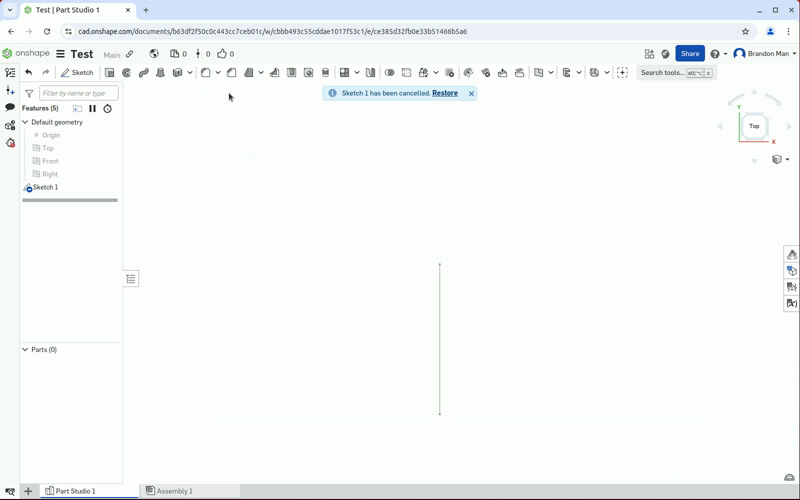
key(shift+s)
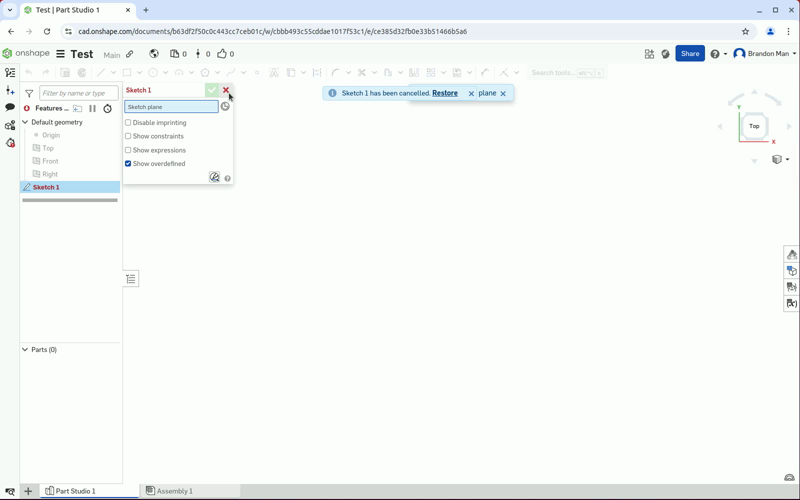
mouse_move(73, 150)
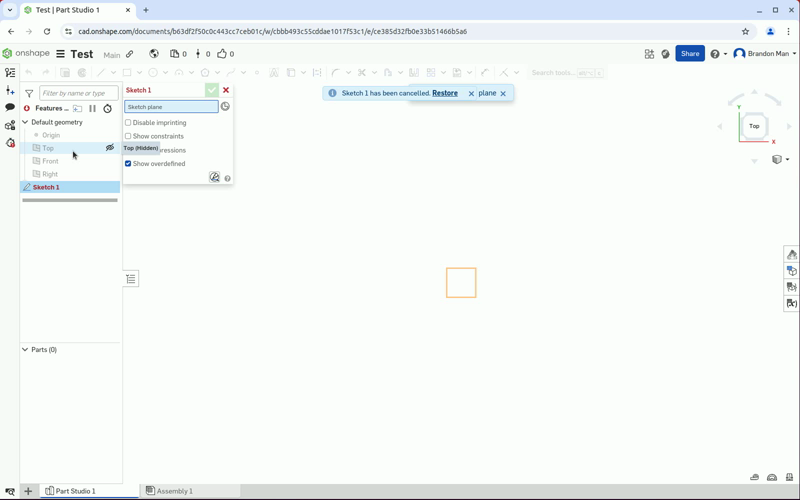
click(73, 150)
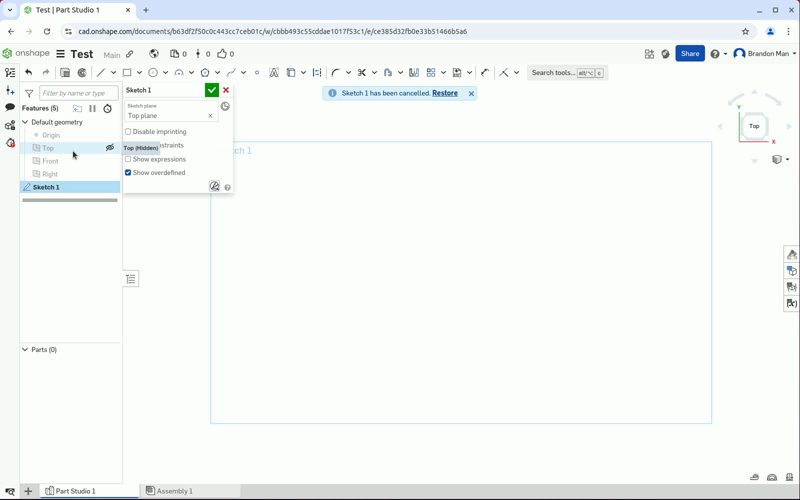
mouse_move(73, 352)
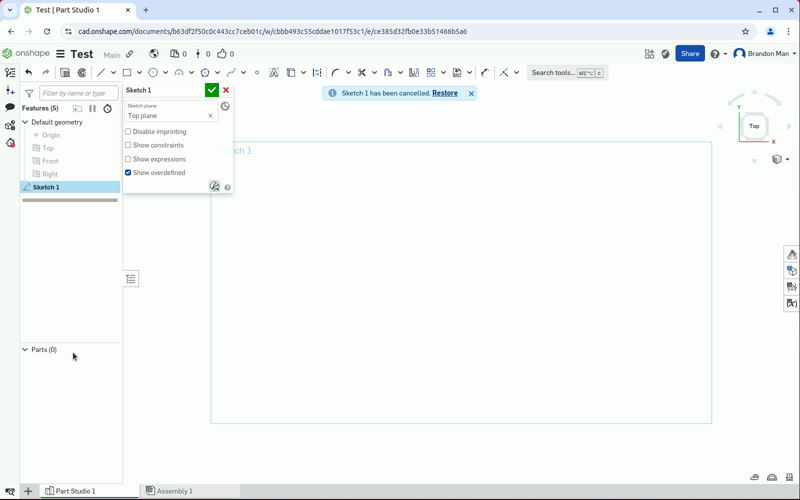
key(y)
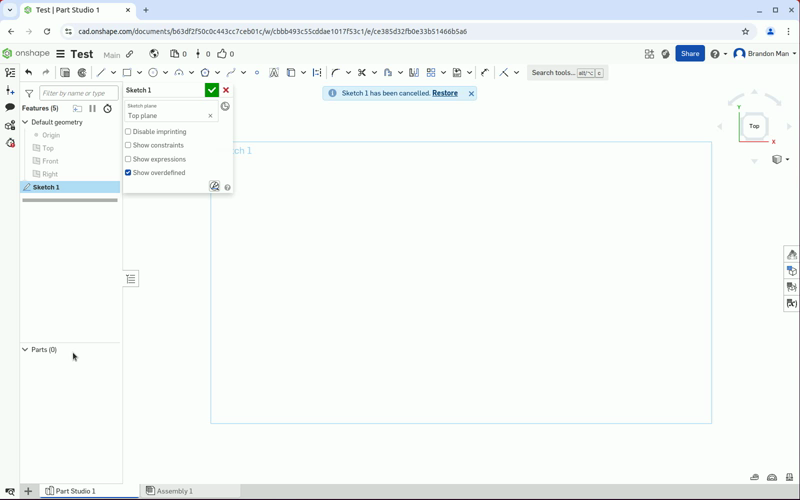
key(c)
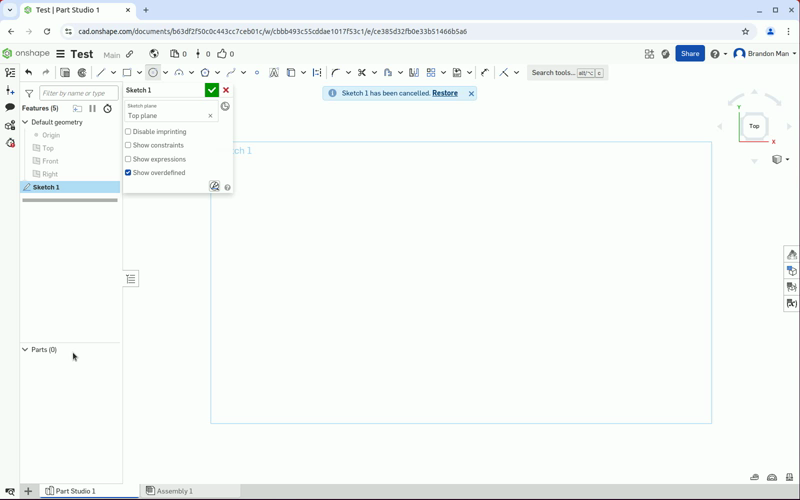
key_down(shift)
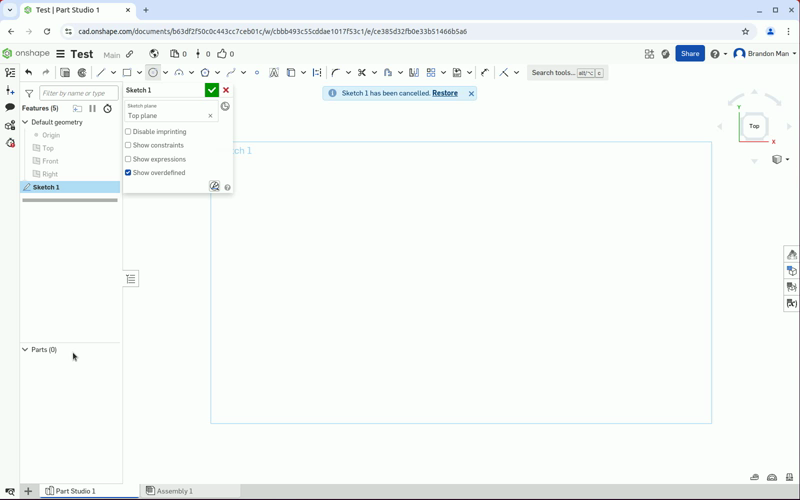
mouse_move(461, 282)
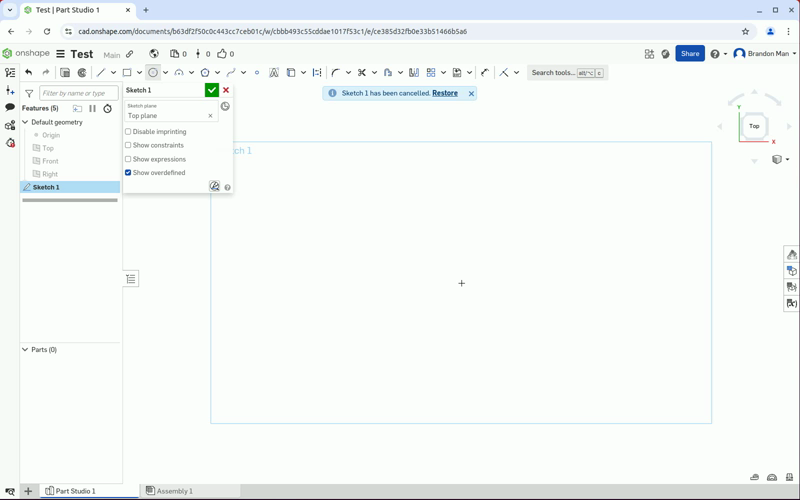
click(461, 282)
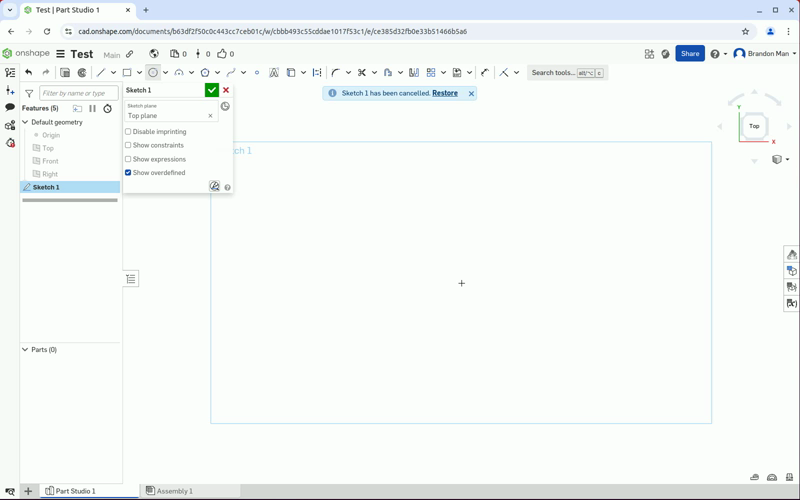
key_up(shift)
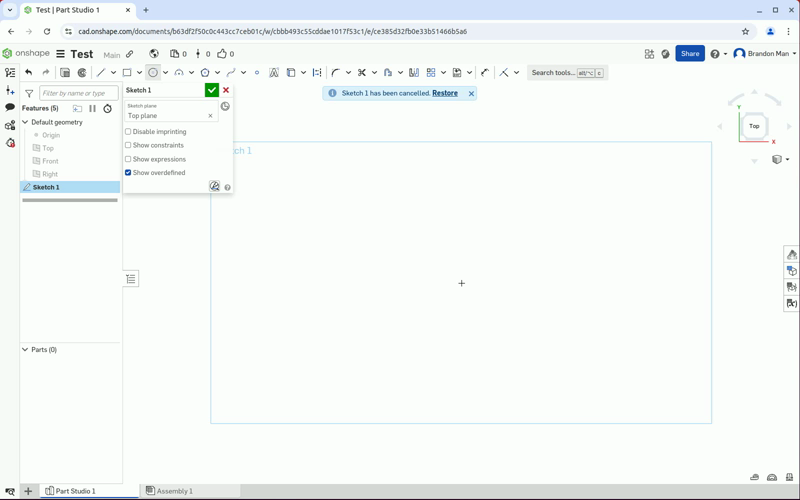
mouse_move(465, 282)
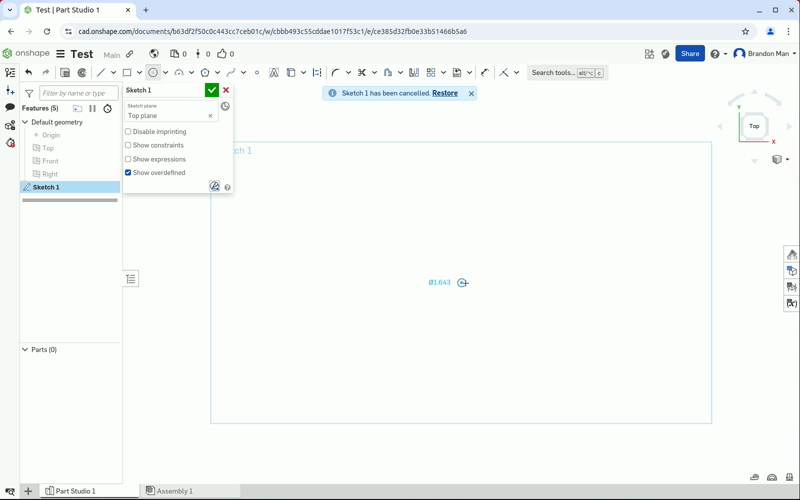
click(465, 282)
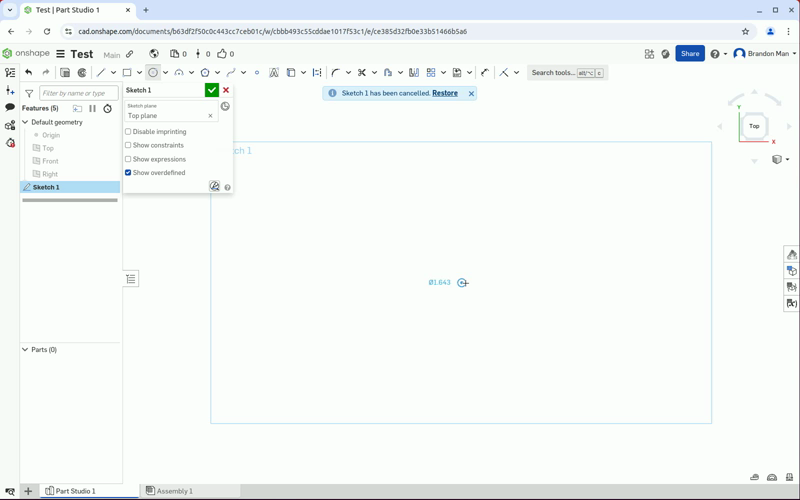
key(esc)
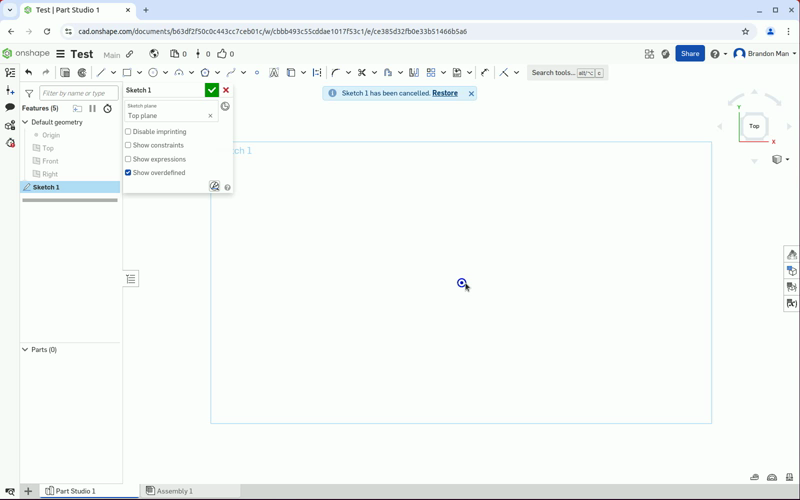
mouse_move(462, 284)
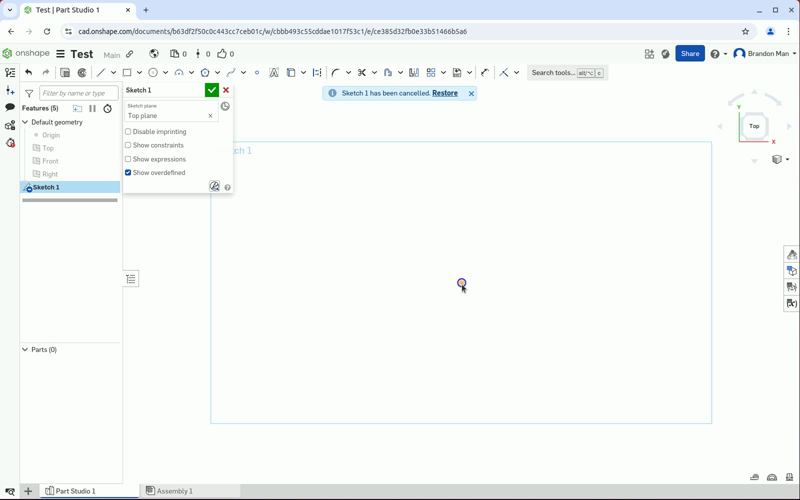
scroll(6)
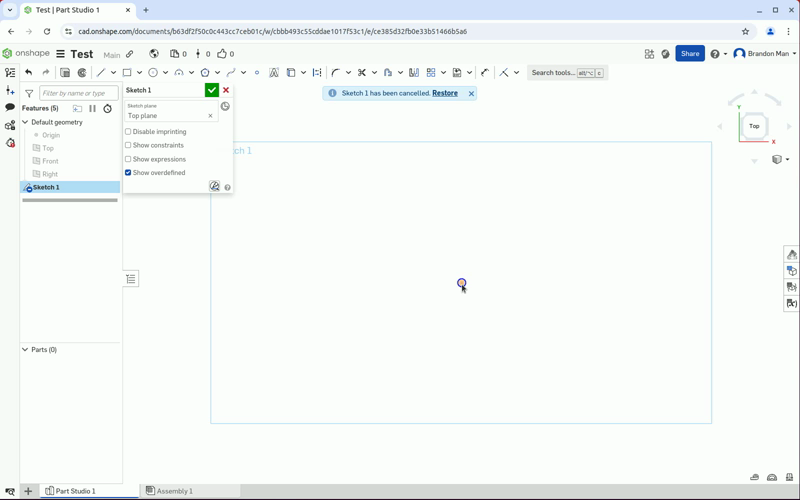
scroll(6)
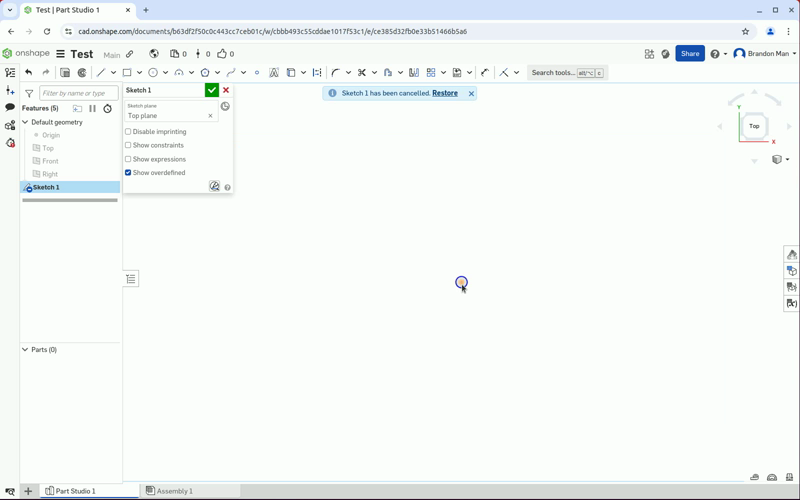
scroll(6)
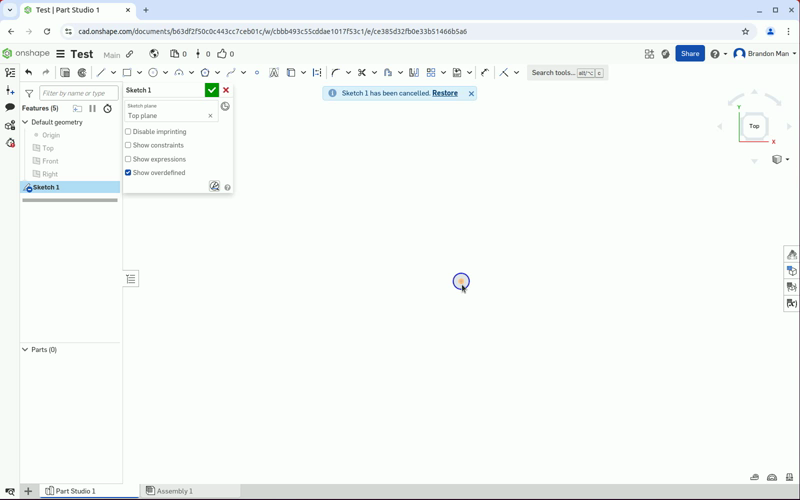
scroll(6)
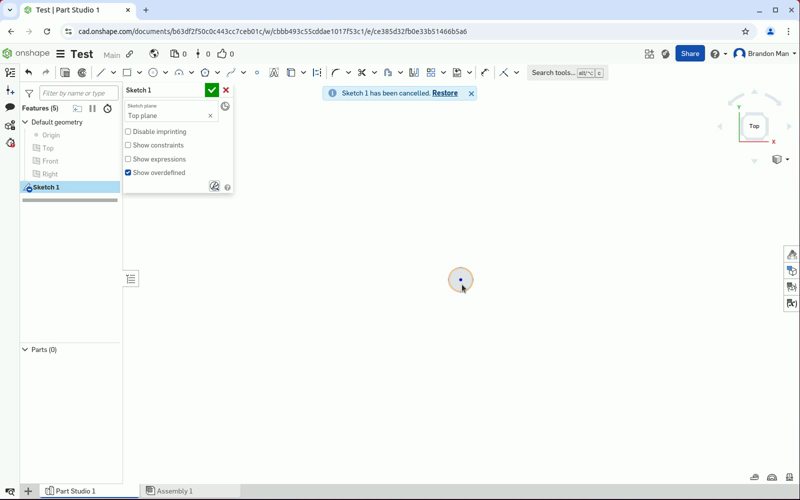
scroll(6)
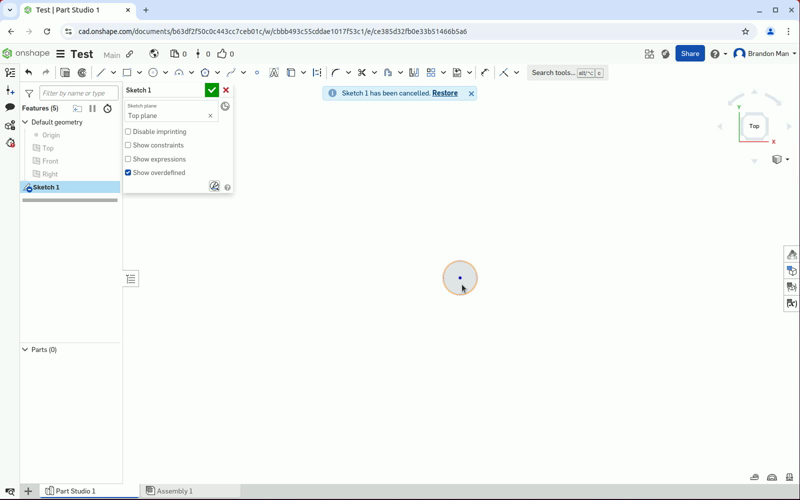
scroll(6)
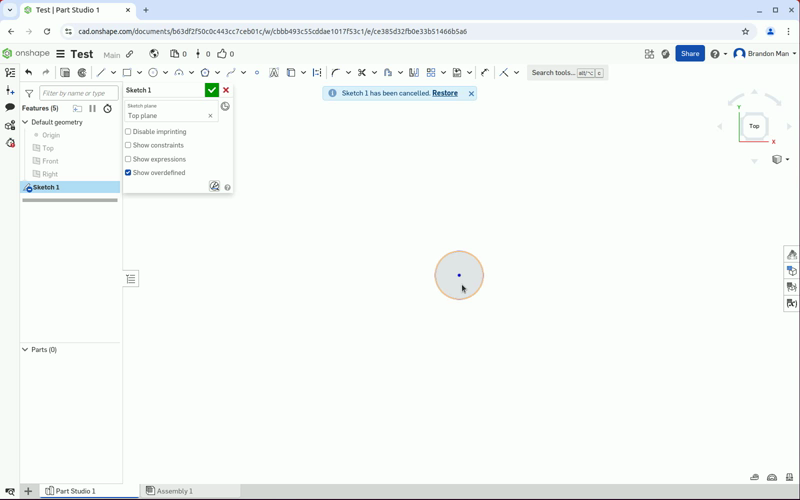
scroll(6)
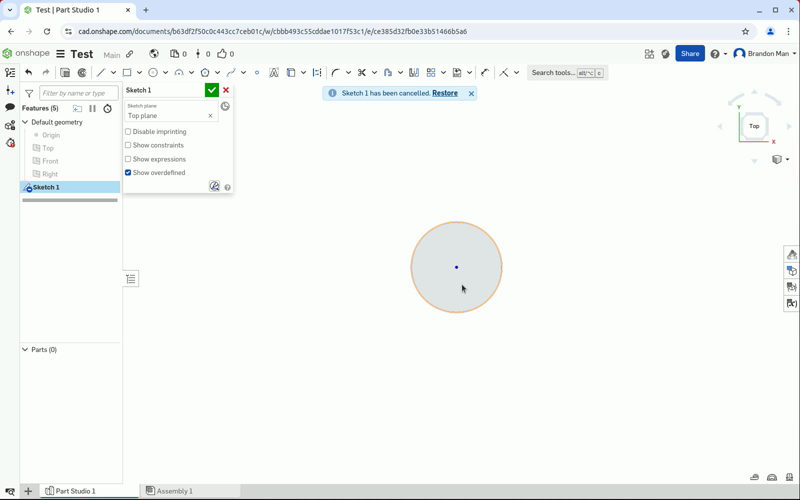
click(462, 284)
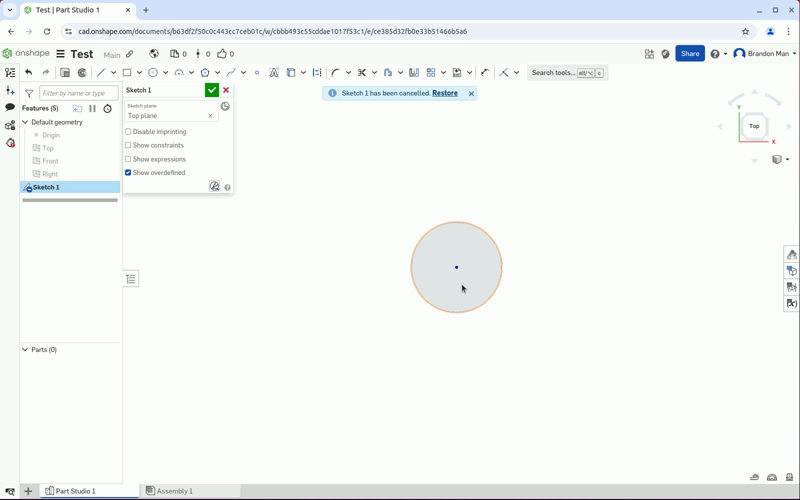
scroll(-6)
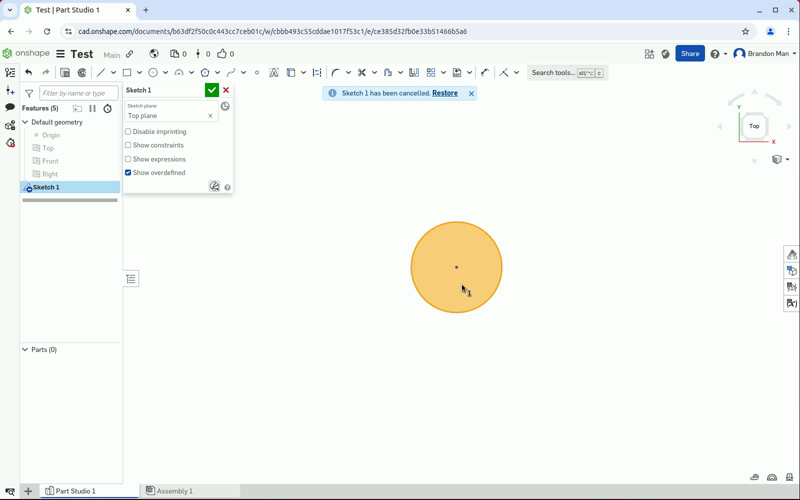
scroll(-6)
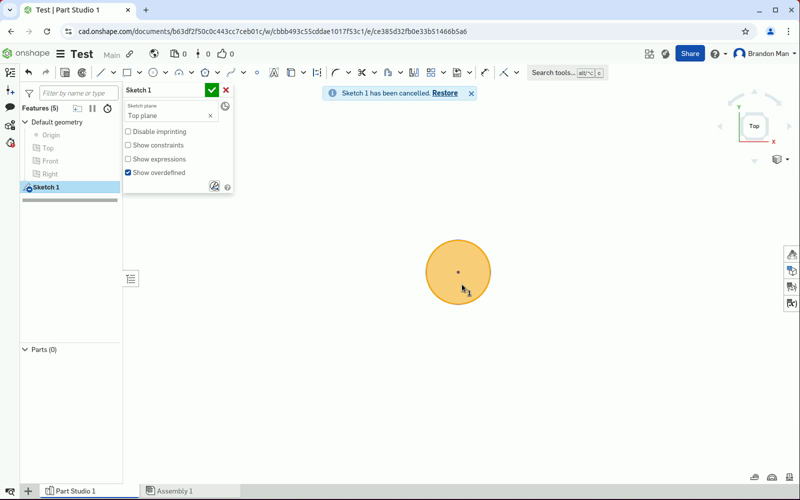
scroll(-6)
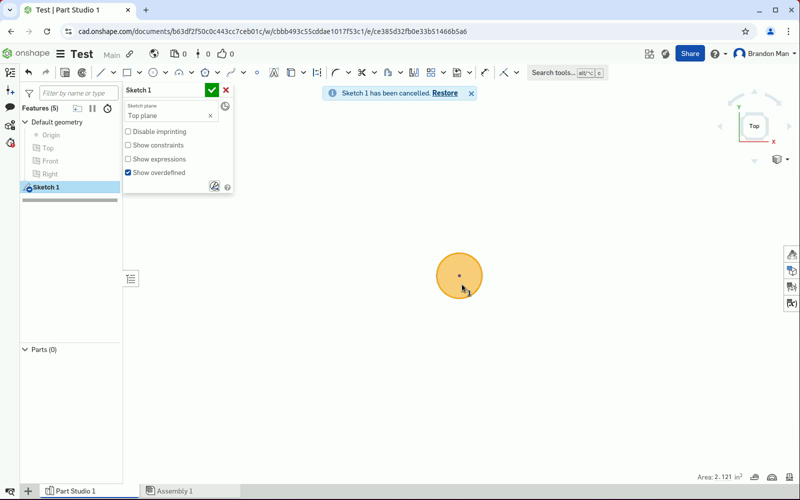
scroll(-6)
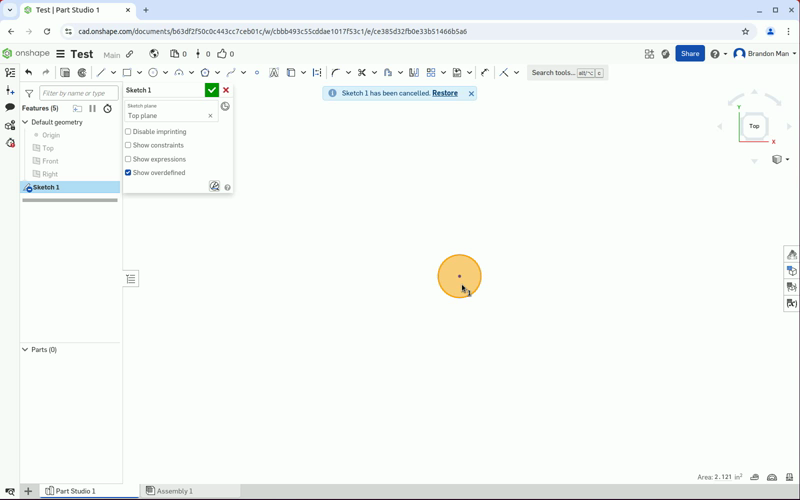
scroll(-6)
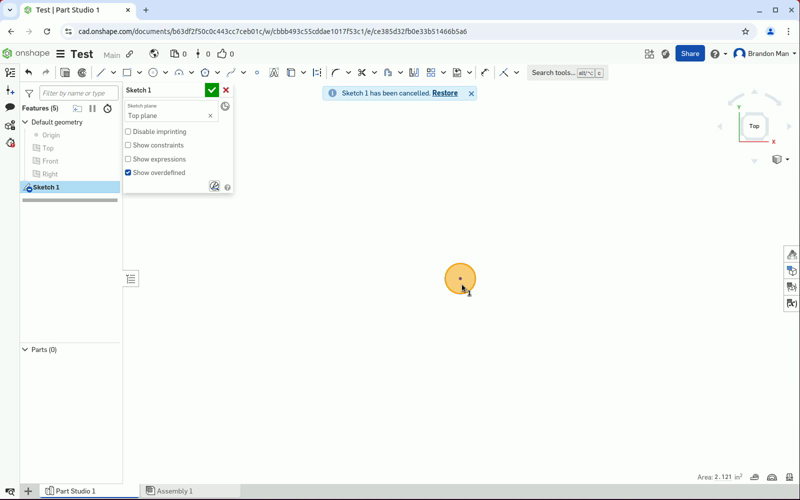
scroll(-6)
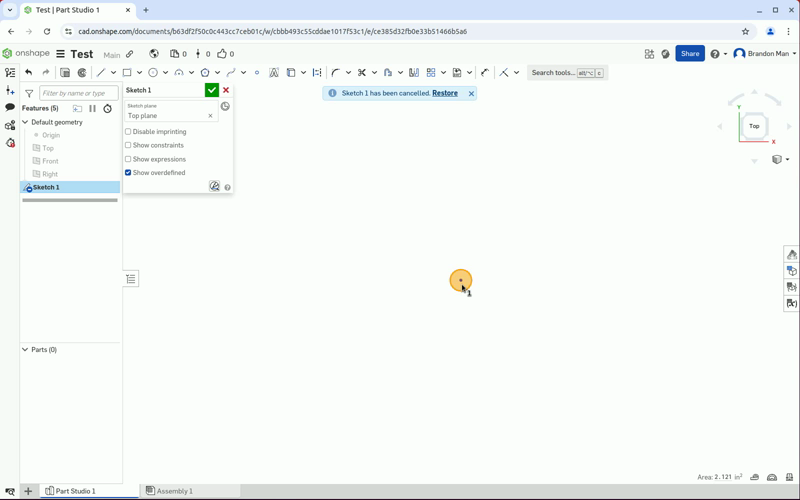
scroll(-6)
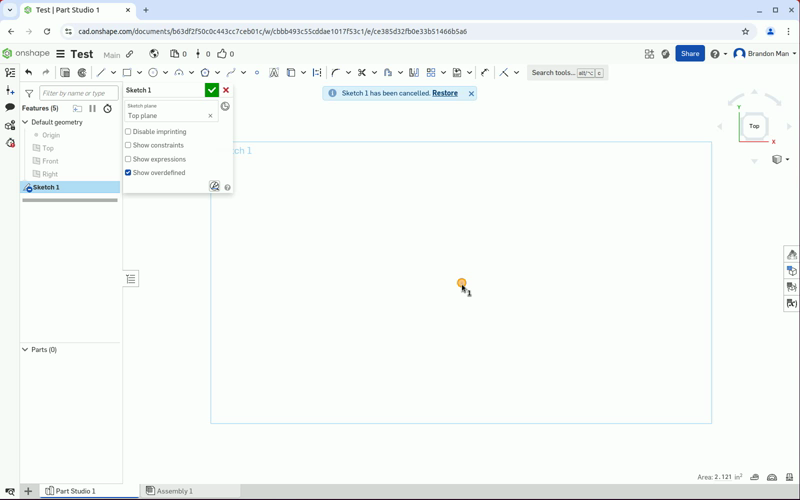
mouse_move(73, 352)
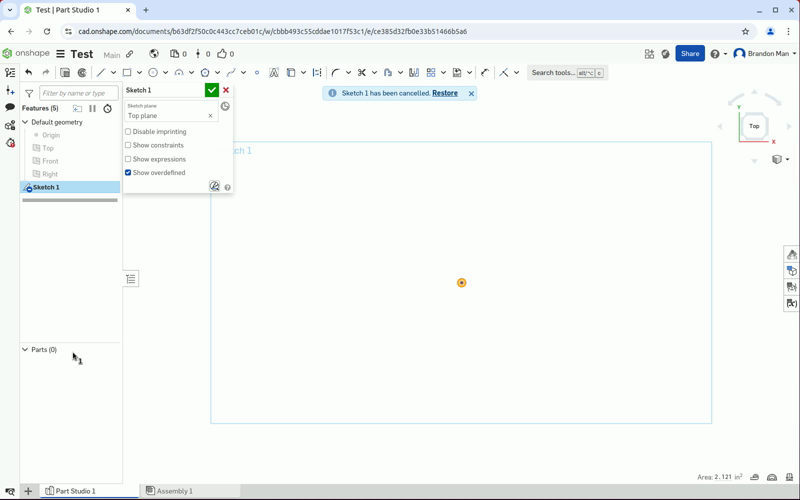
key(shift+y)
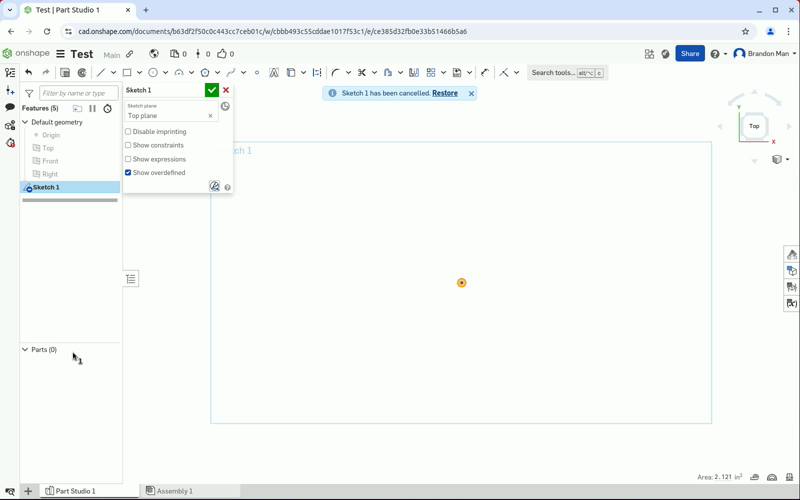
key(shift+e)
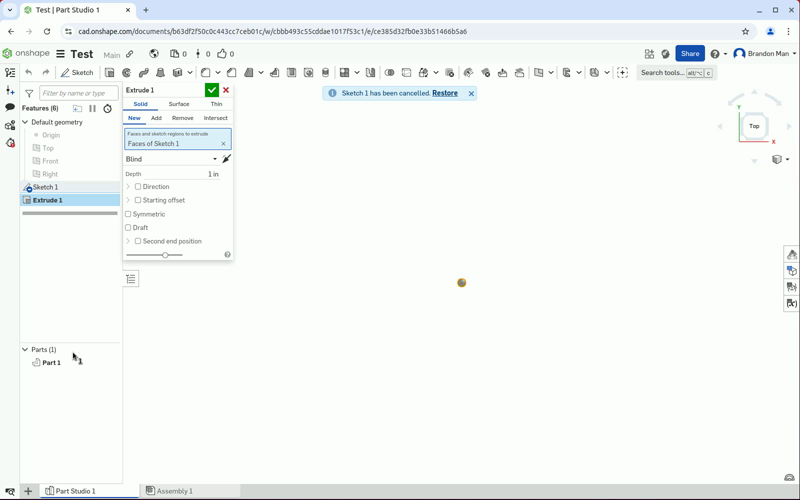
mouse_move(143, 106)
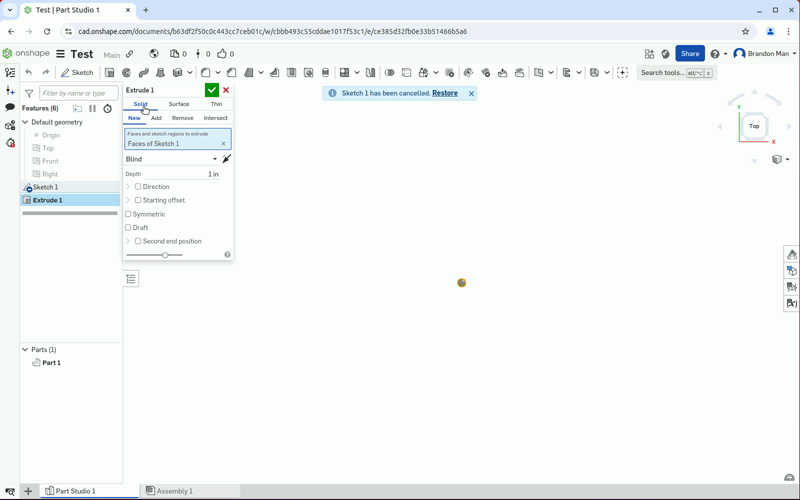
click(143, 106)
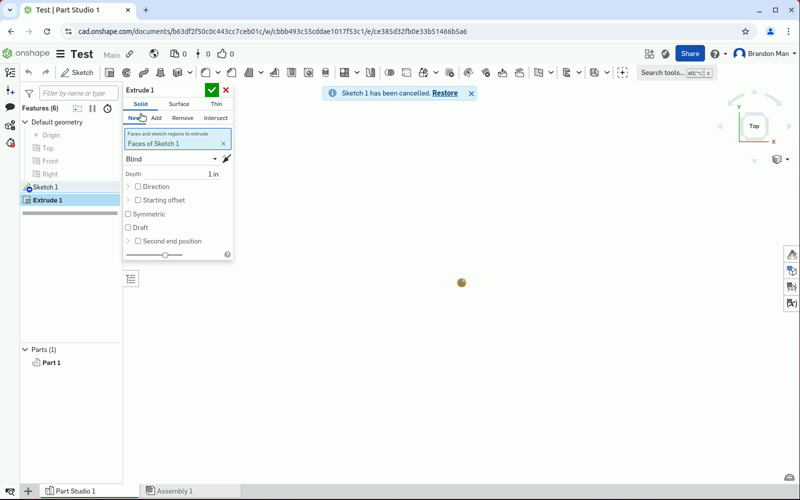
mouse_move(137, 120)
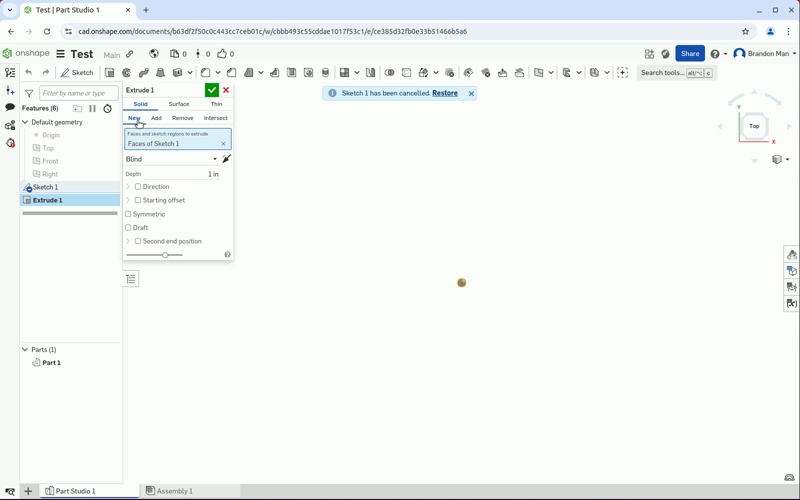
click(137, 120)
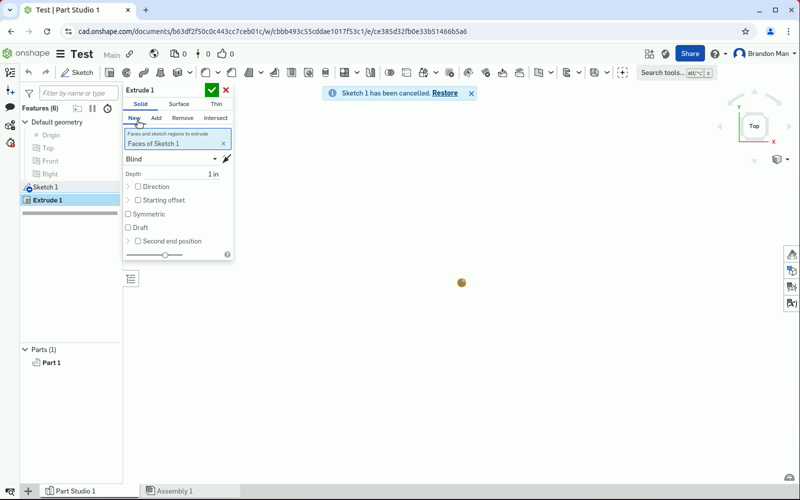
key(tab, 4)
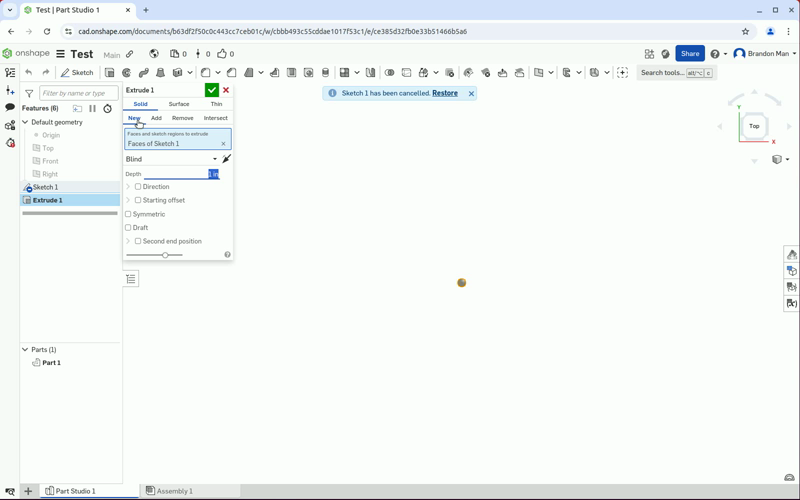
text(23.108)
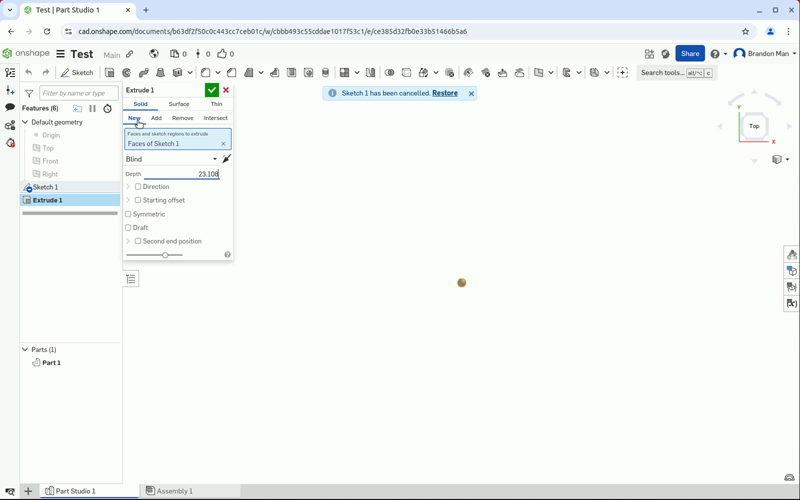
key(enter)
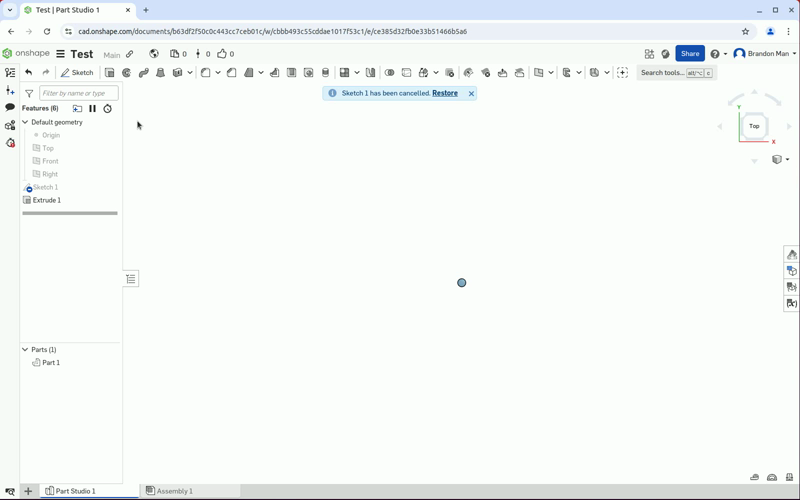
key(shift+h)
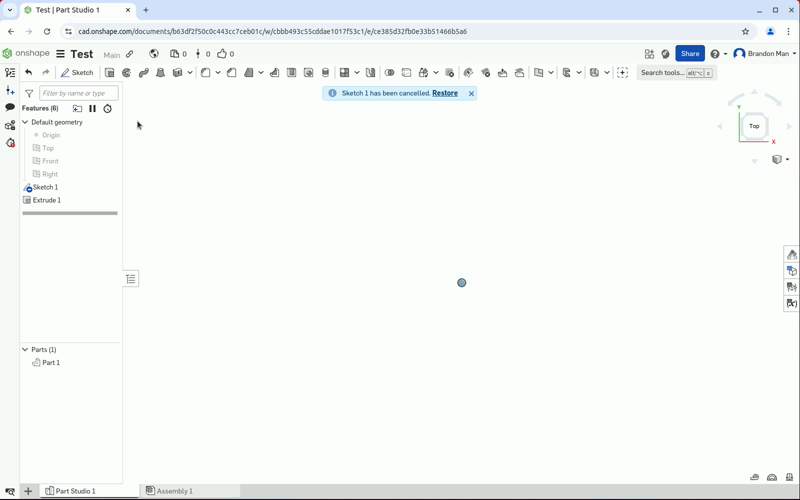
key(shift+h)
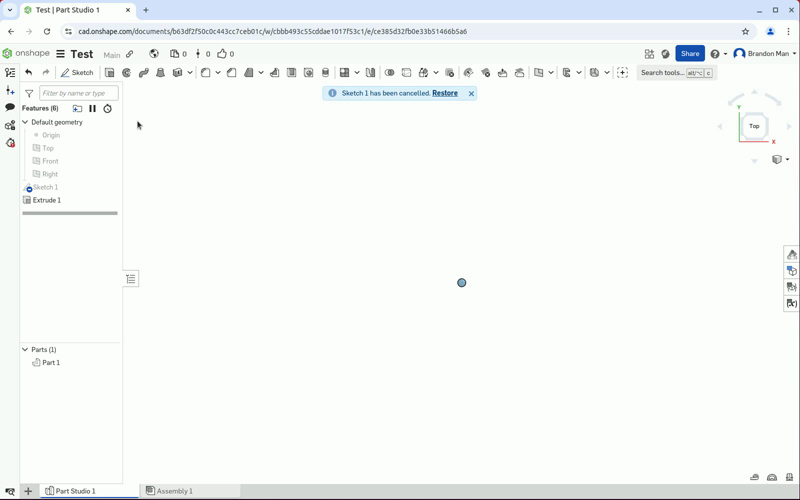
mouse_move(73, 189)
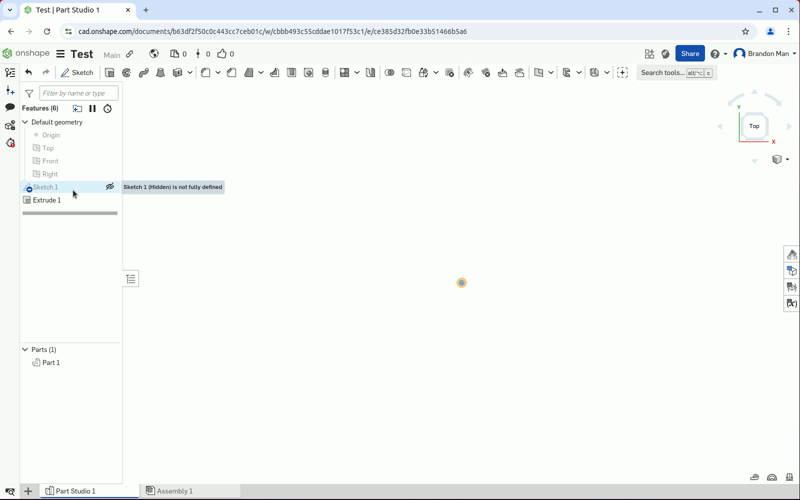
click(73, 189)
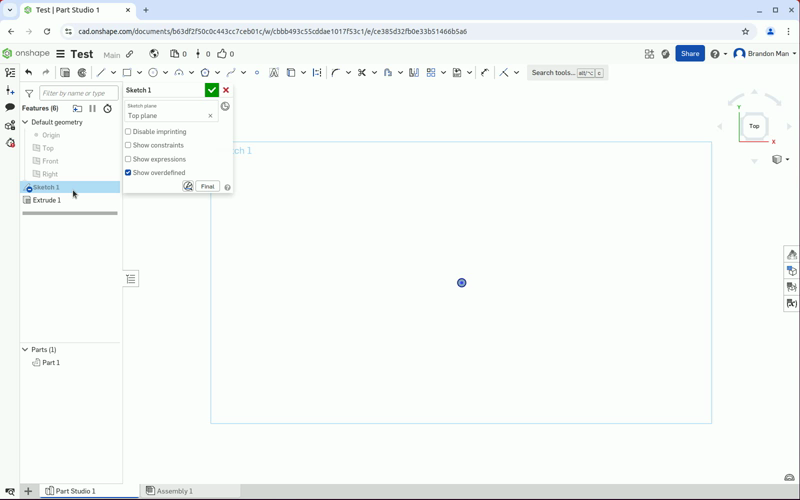
mouse_move(229, 92)
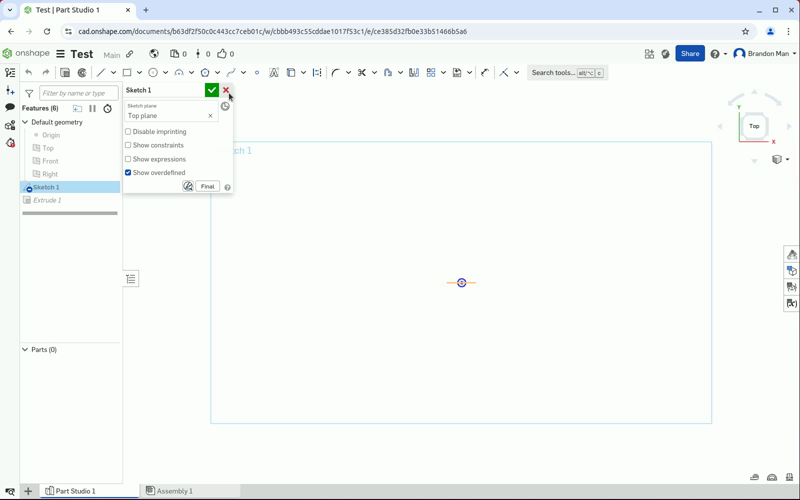
click(229, 92)
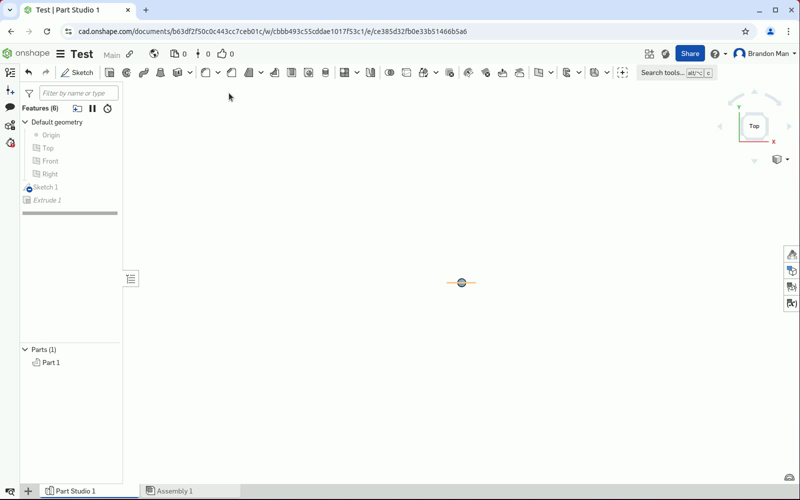
mouse_move(73, 352)
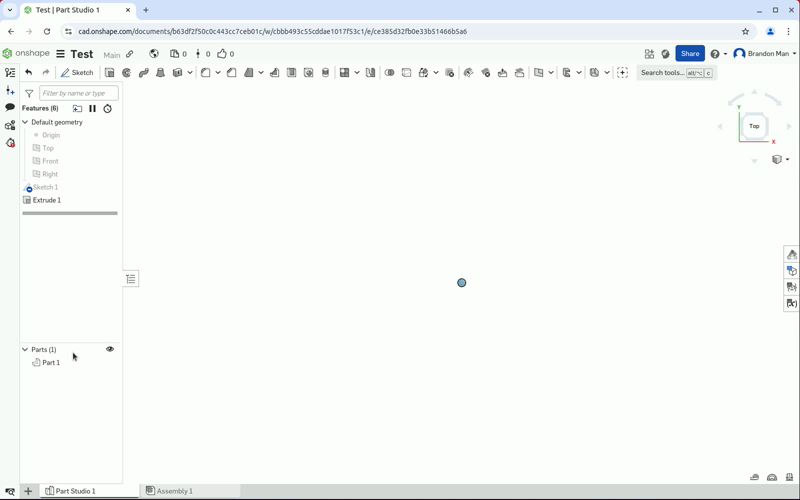
key(y)
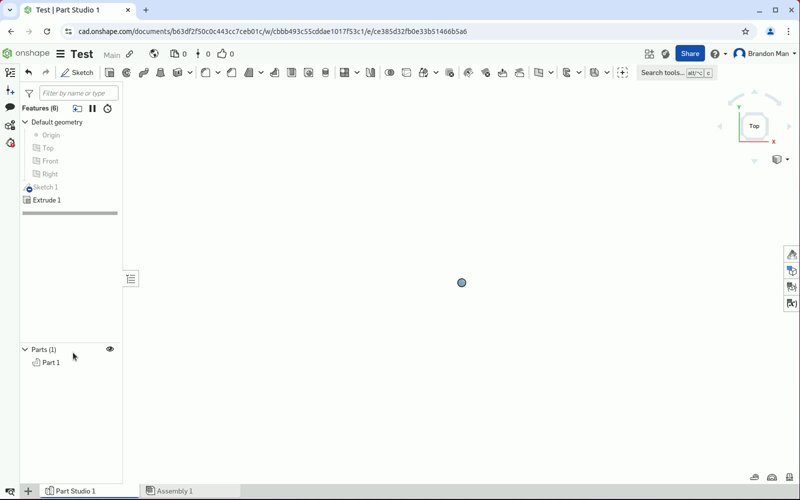
key(shift+p)
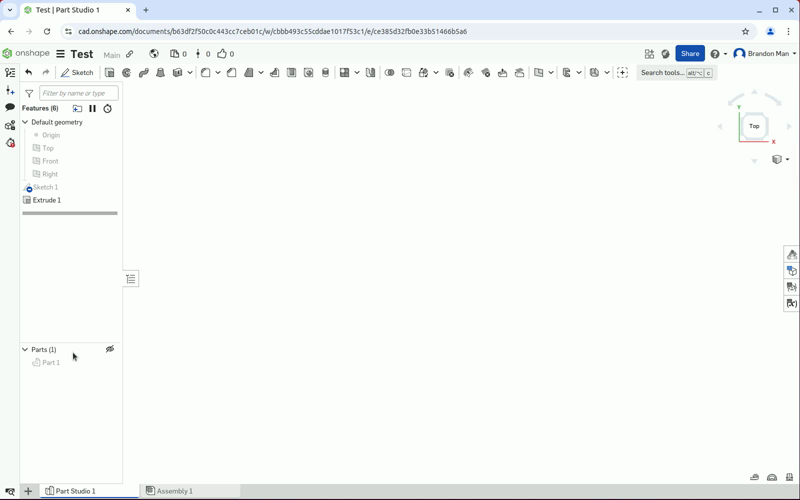
key(space)
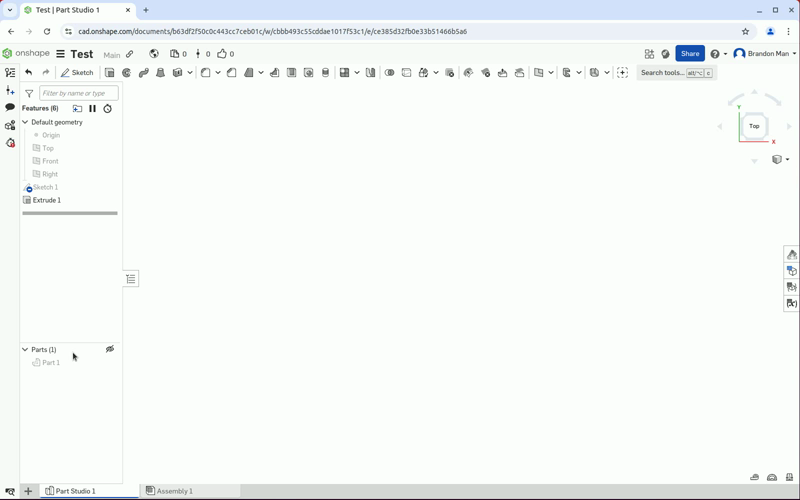
key_down(shift)
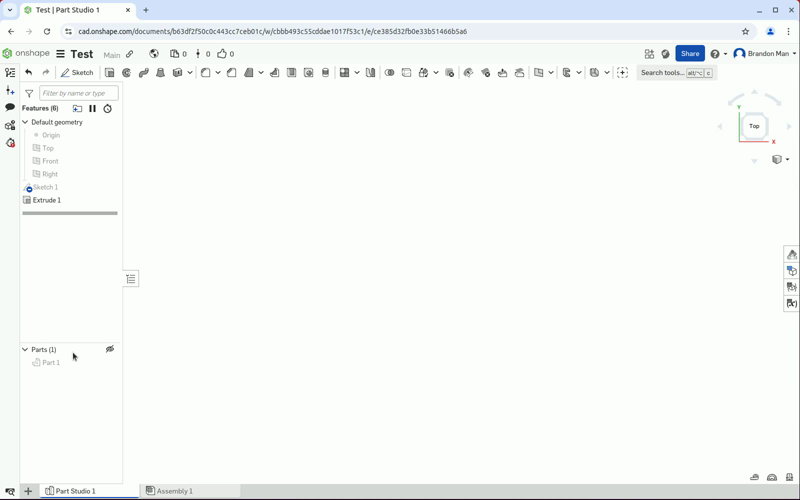
key(up)
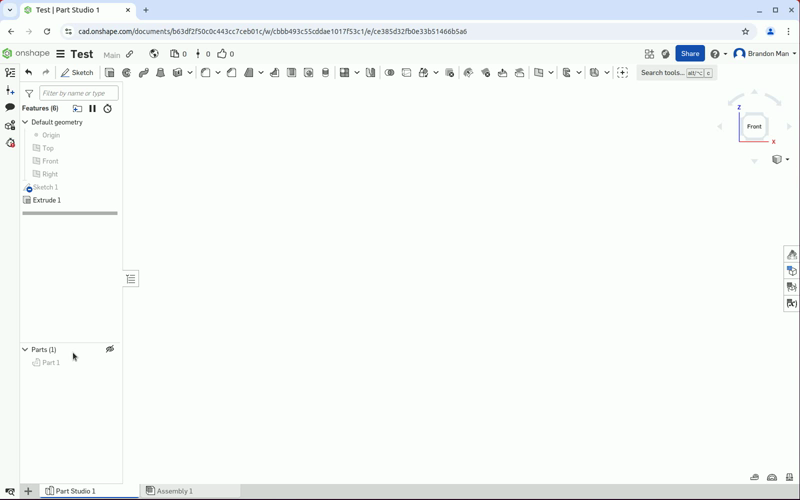
key_up(shift)
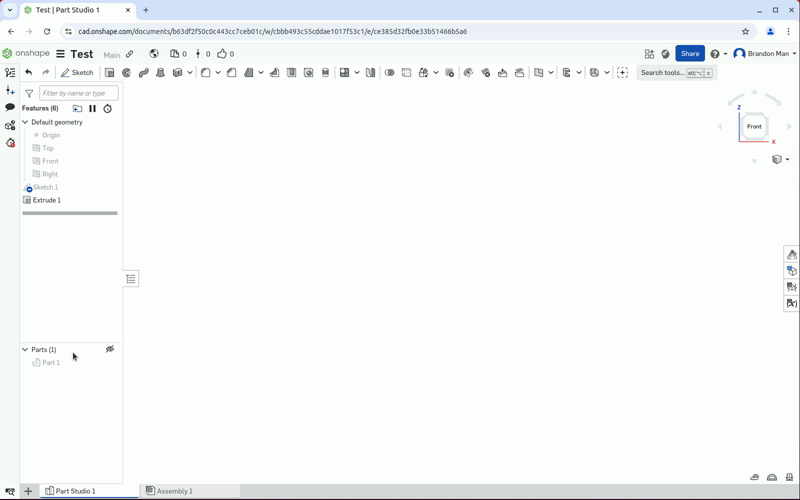
key(space)
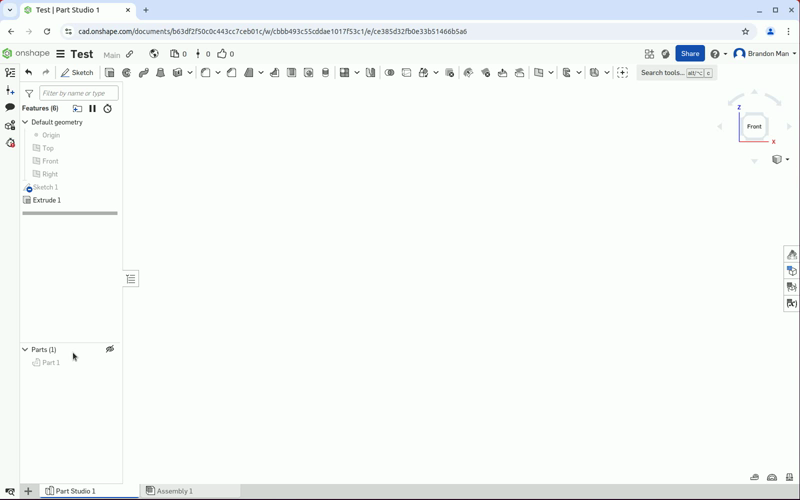
key_down(shift)
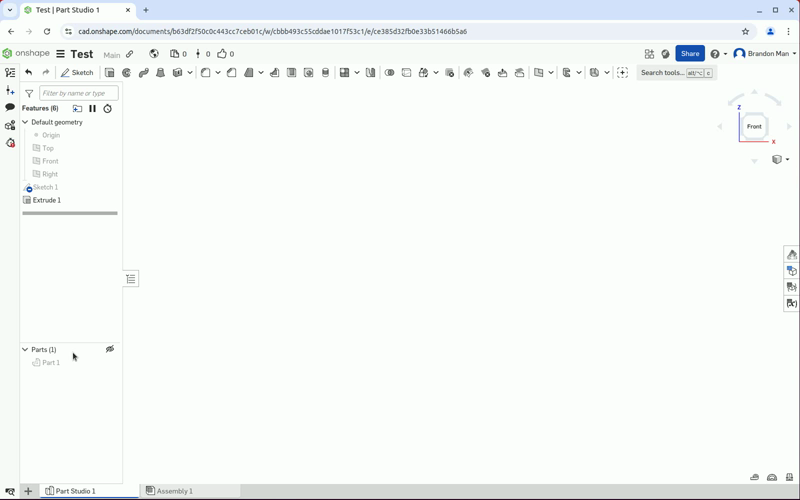
key(left)
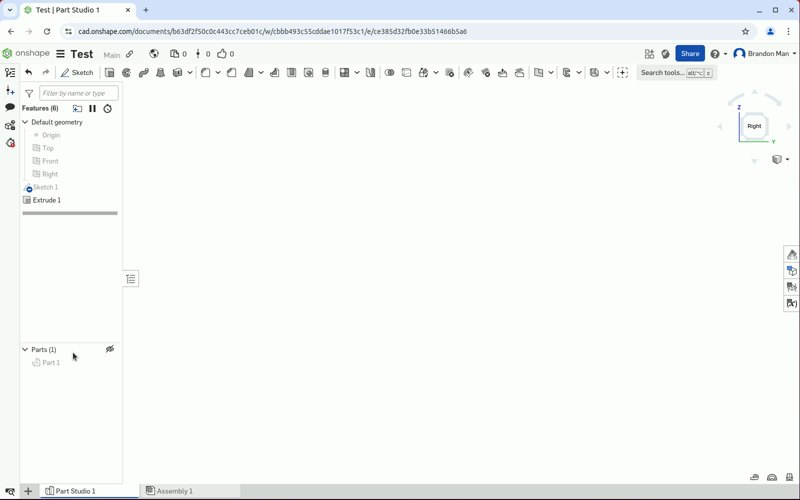
key_up(shift)
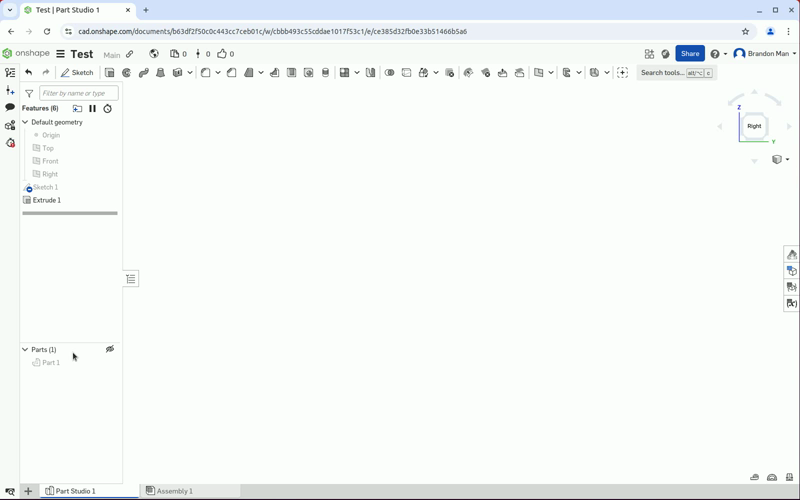
mouse_move(73, 352)
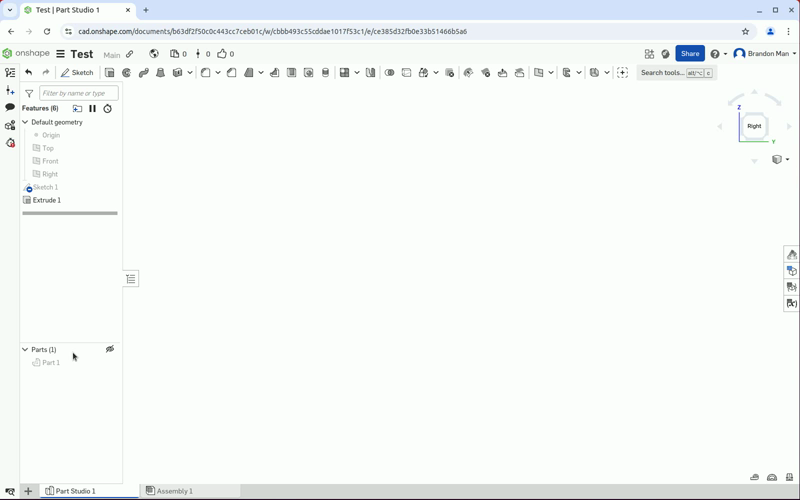
key(shift+y)
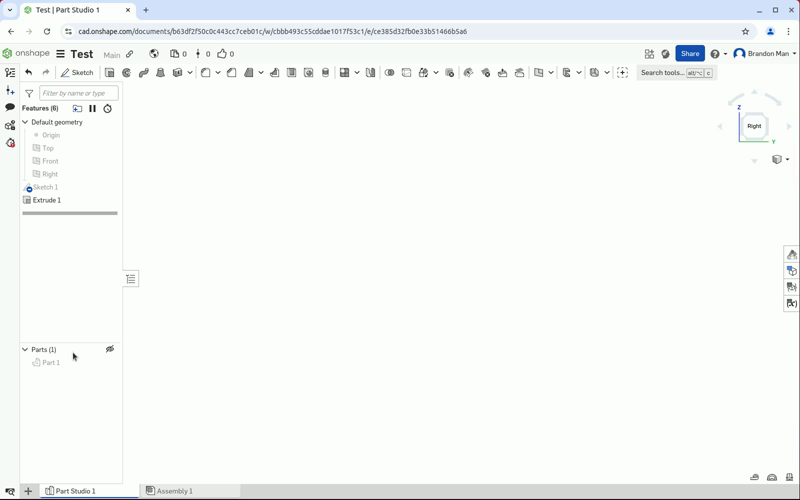
key(shift+s)
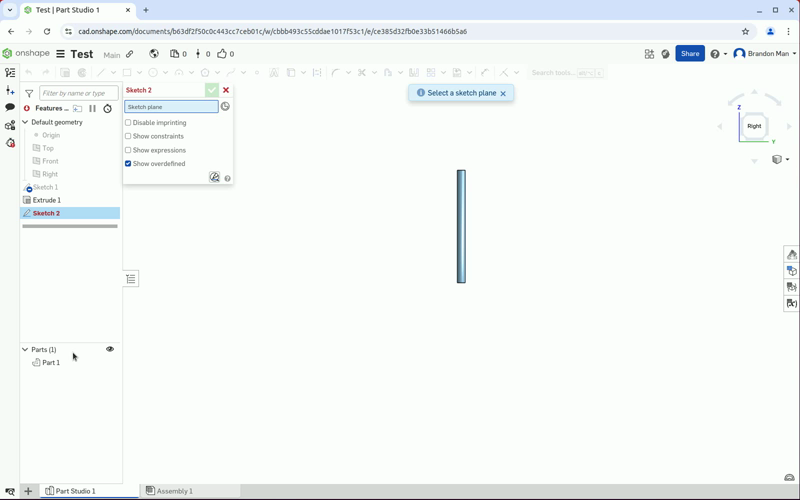
mouse_move(73, 176)
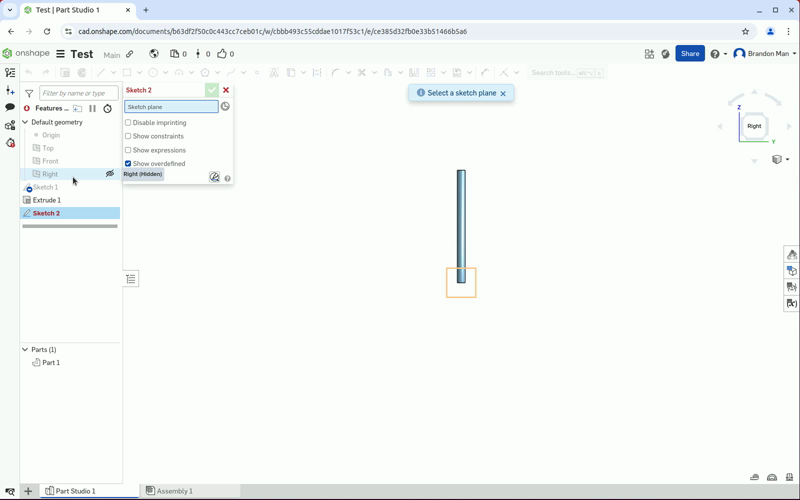
click(73, 176)
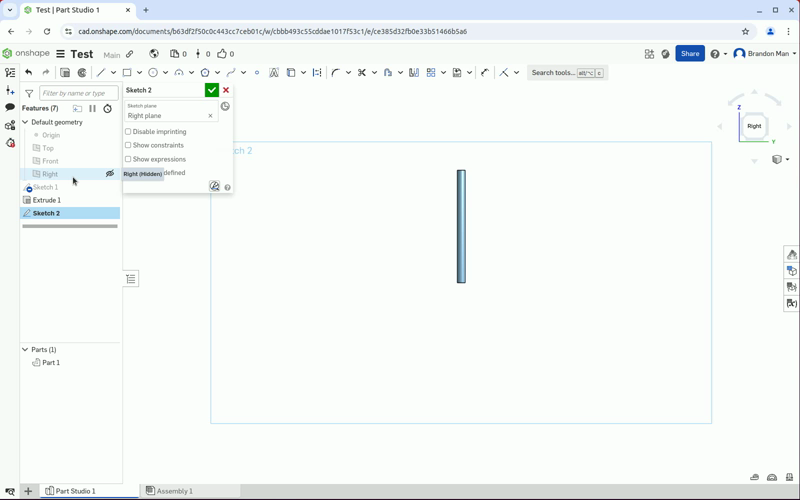
mouse_move(73, 352)
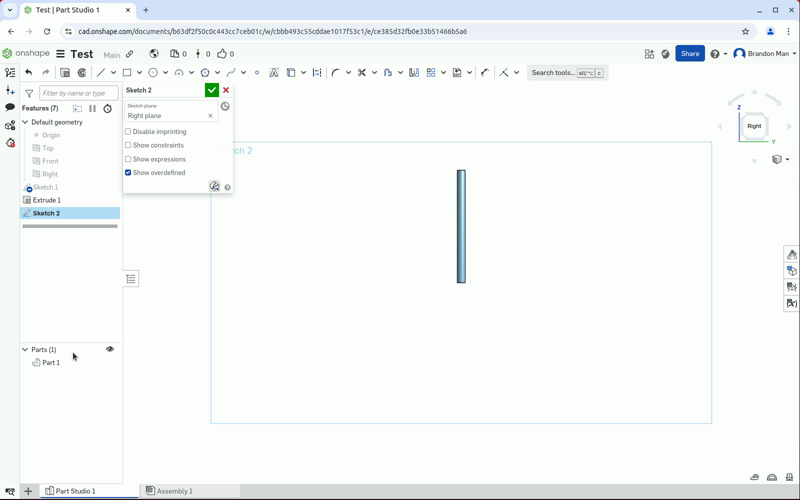
key(y)
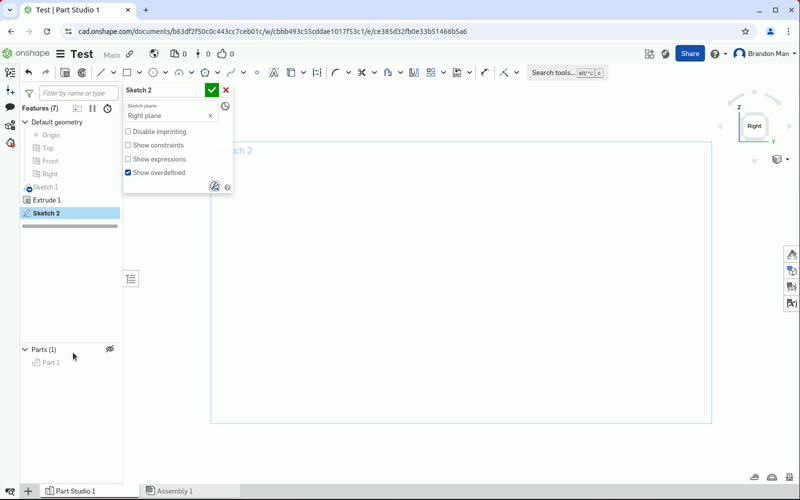
key(c)
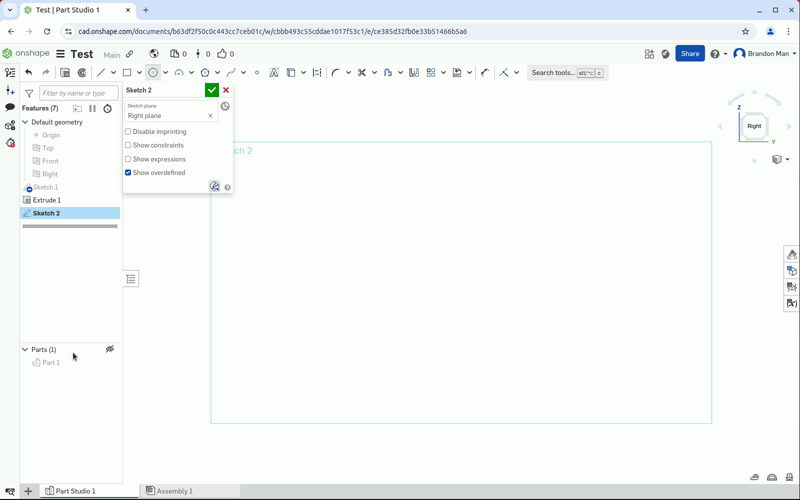
key_down(shift)
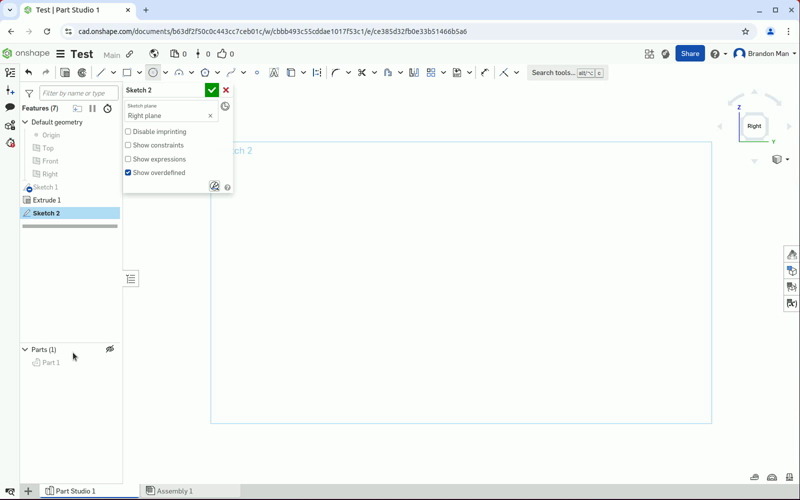
mouse_move(461, 278)
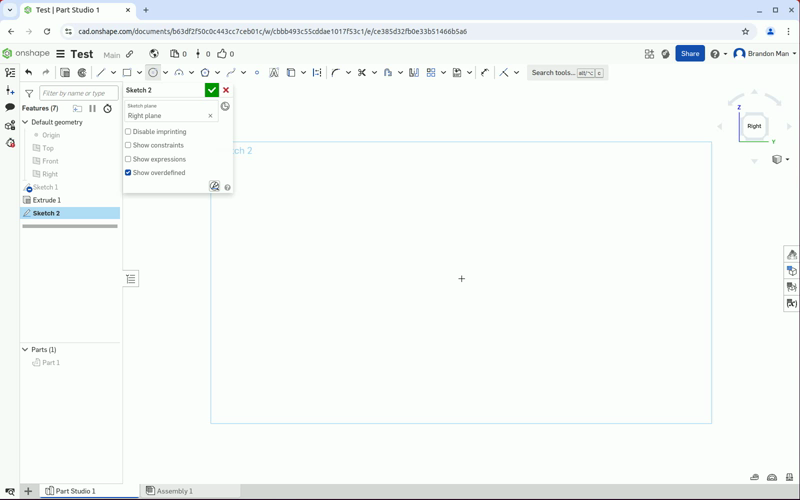
click(461, 278)
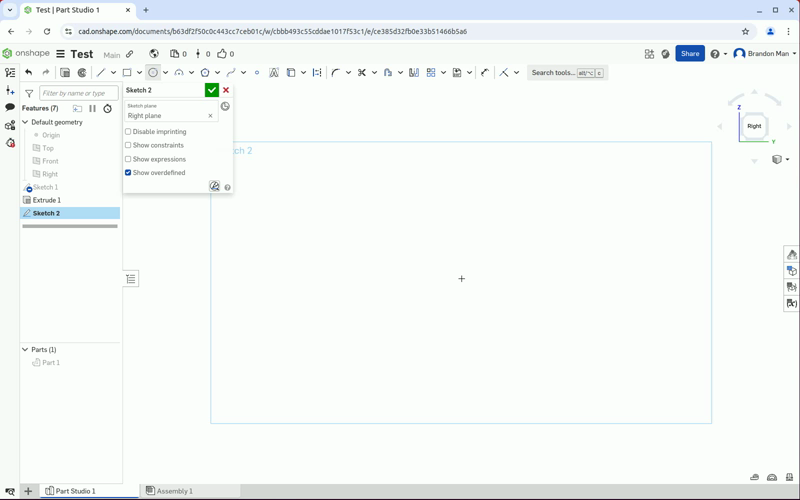
key_up(shift)
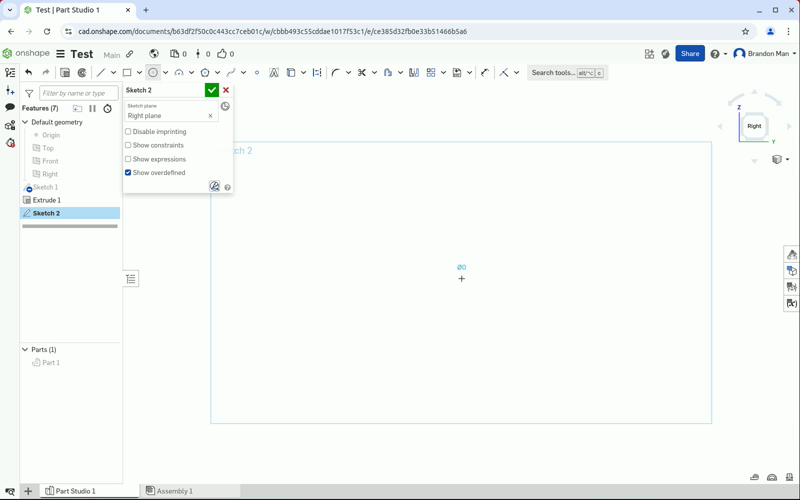
mouse_move(464, 278)
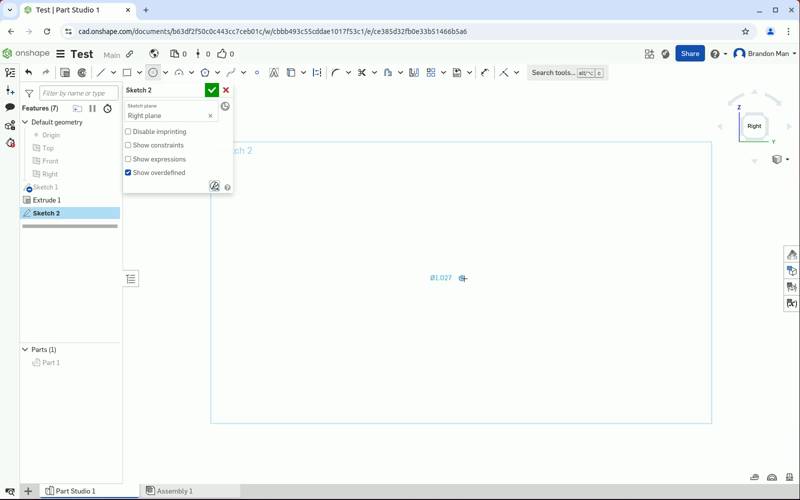
scroll(6)
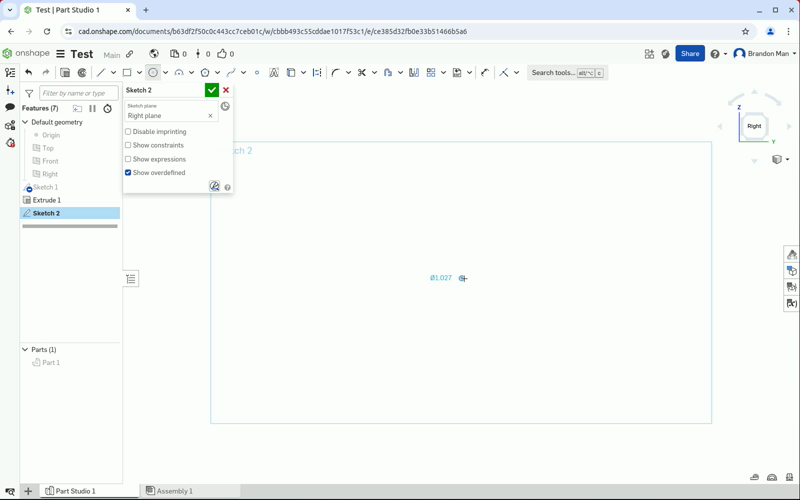
scroll(6)
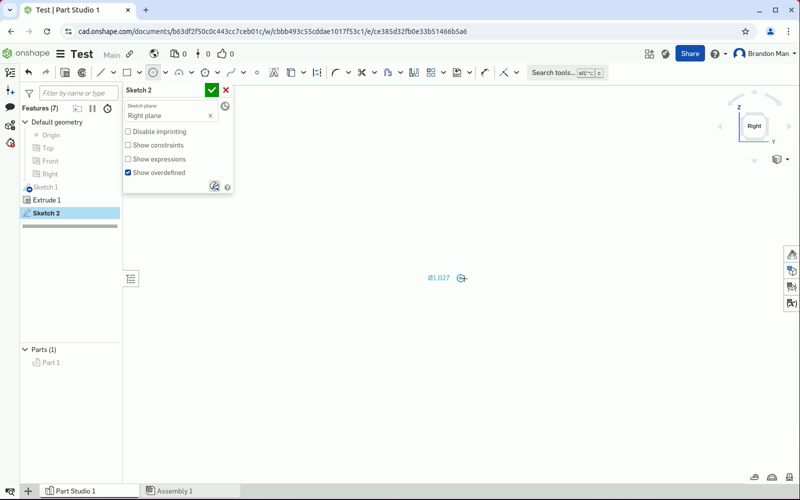
scroll(6)
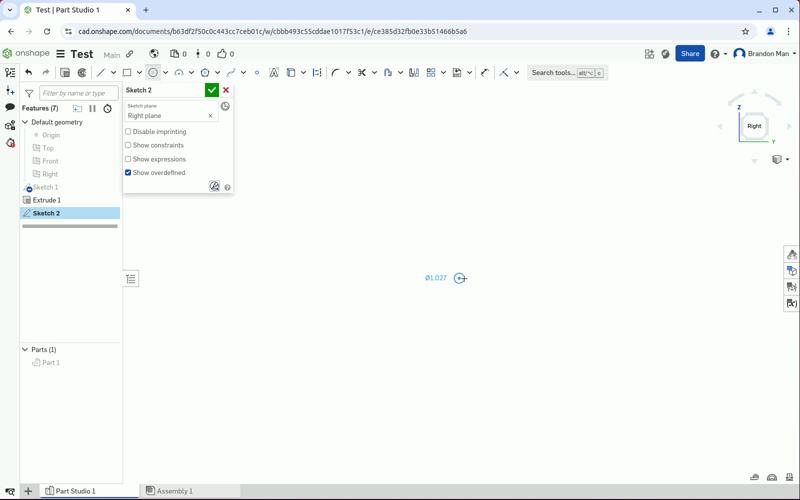
scroll(6)
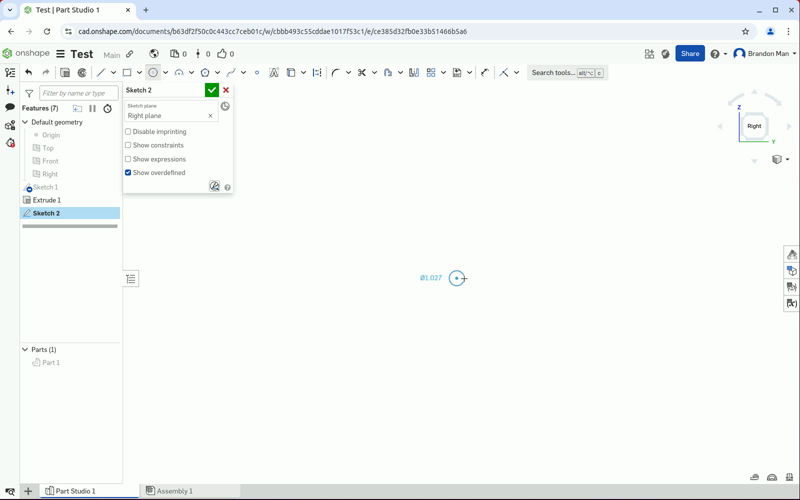
scroll(6)
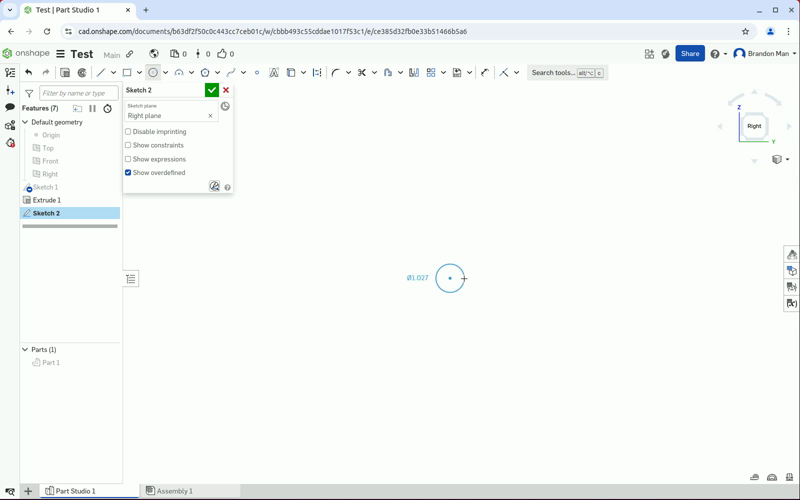
scroll(6)
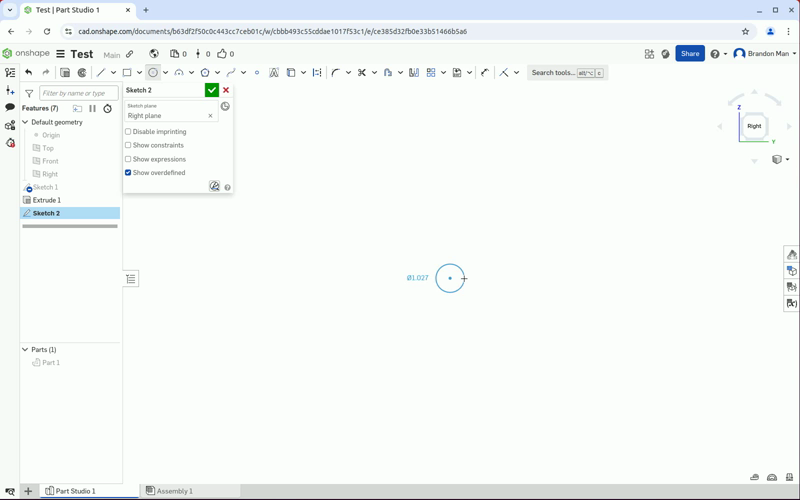
scroll(6)
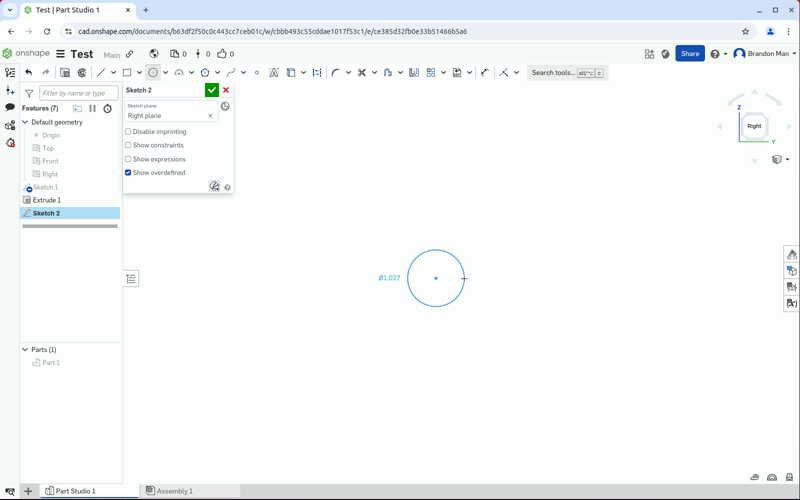
click(464, 278)
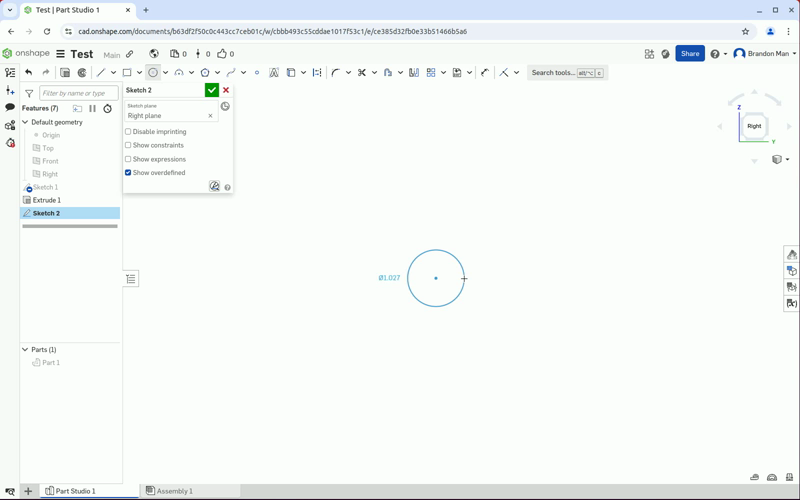
scroll(-6)
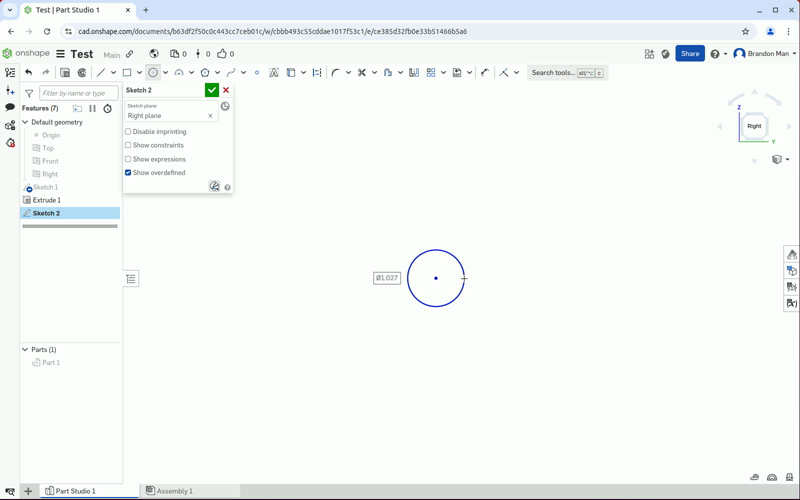
scroll(-6)
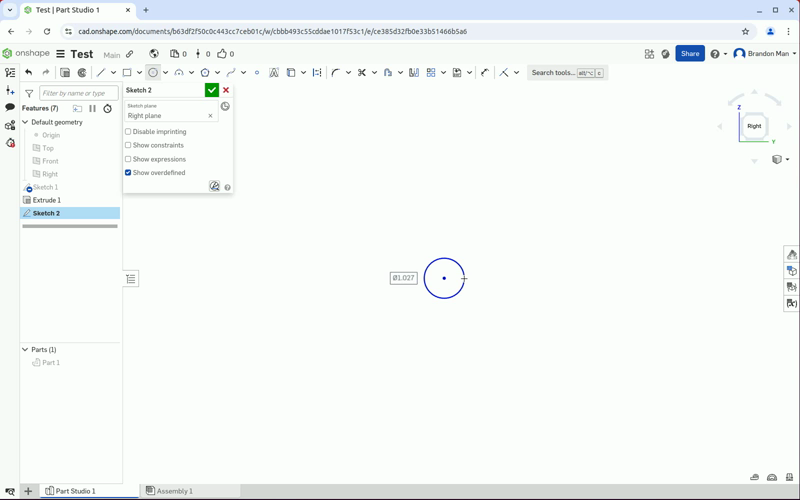
scroll(-6)
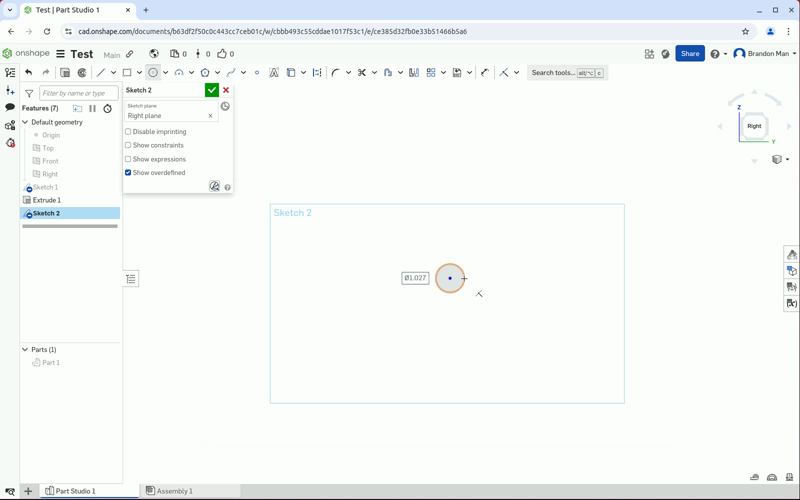
scroll(-6)
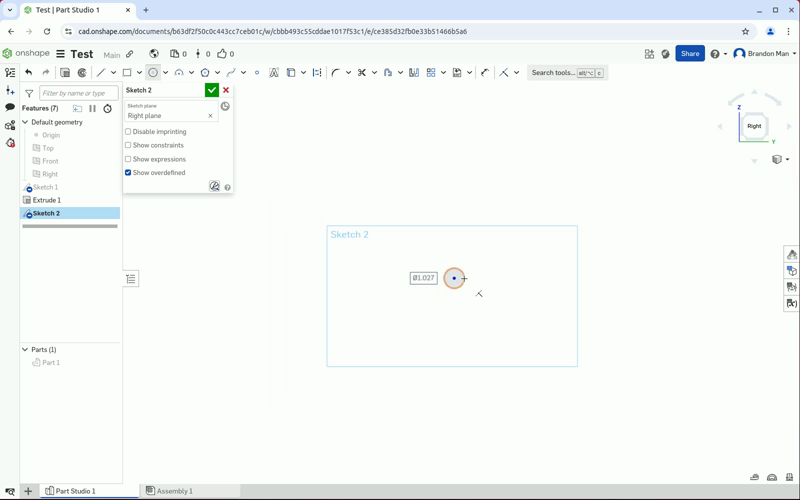
scroll(-6)
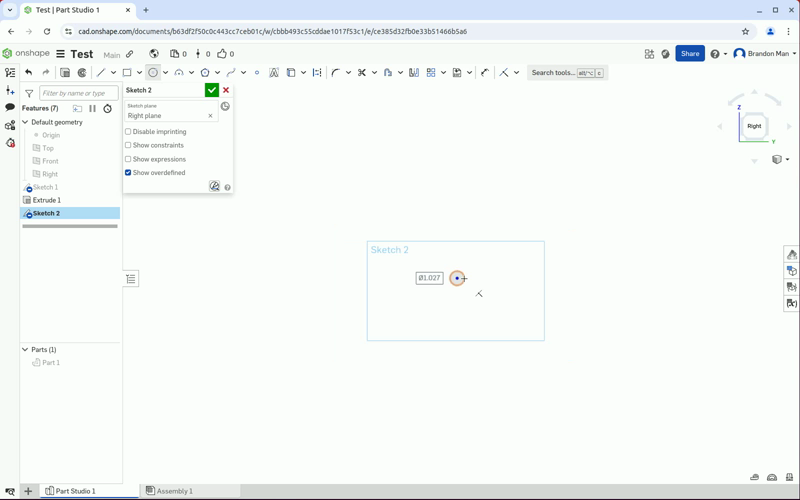
scroll(-6)
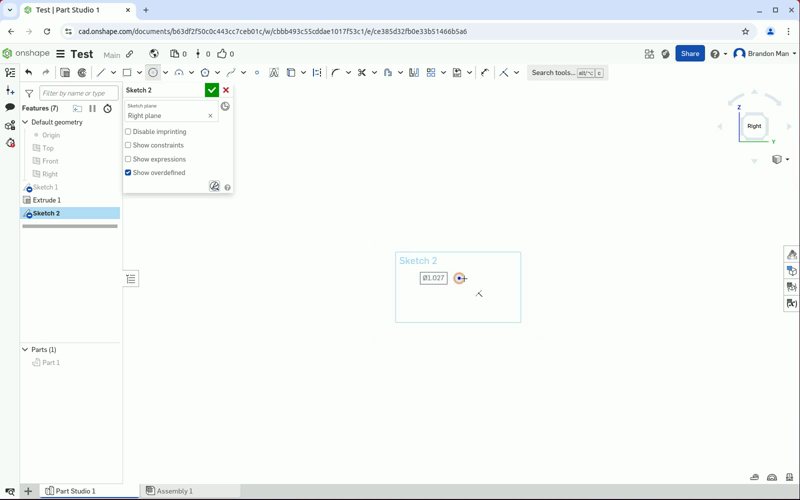
scroll(-6)
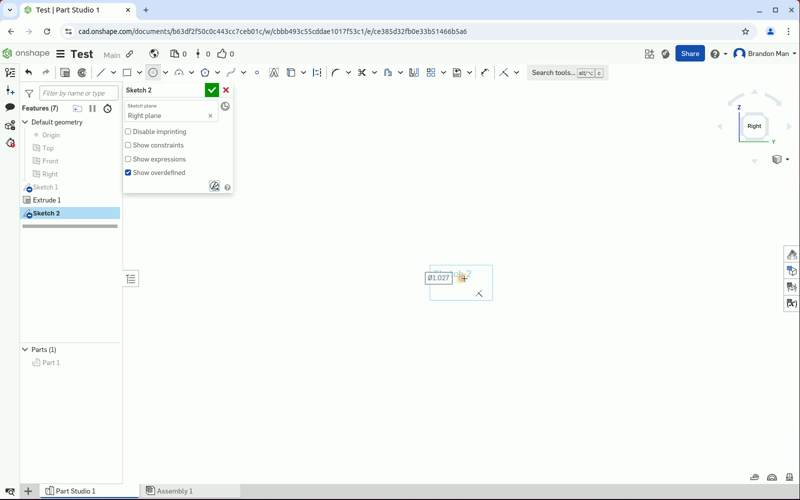
key(esc)
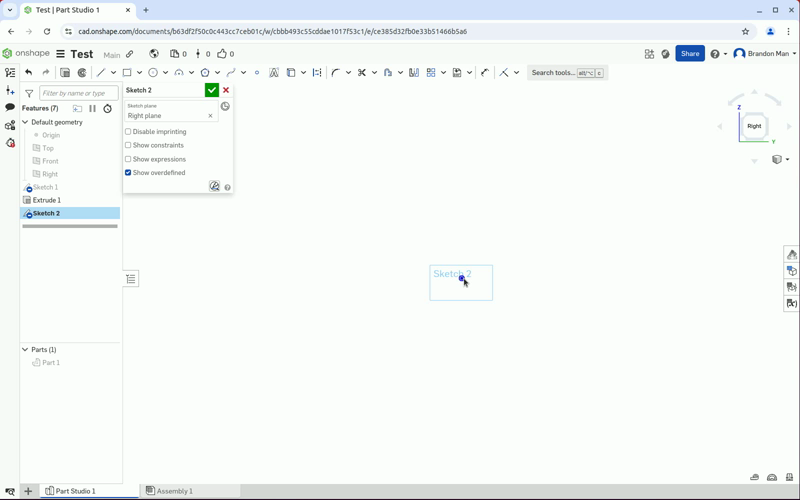
mouse_move(459, 278)
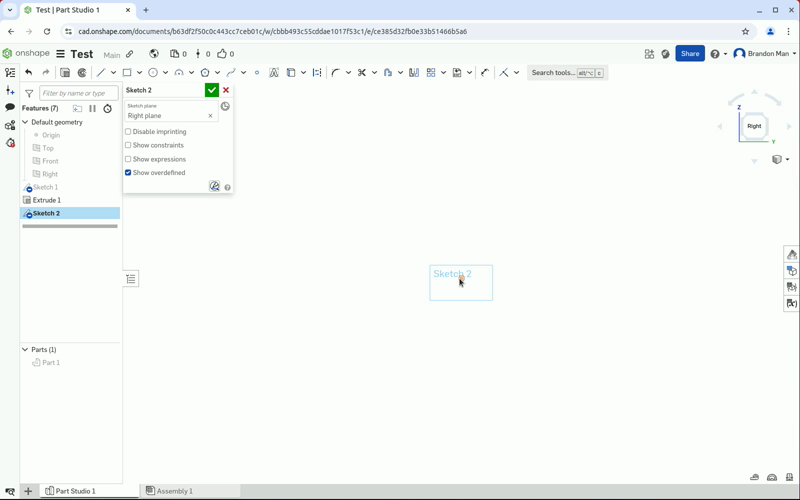
scroll(6)
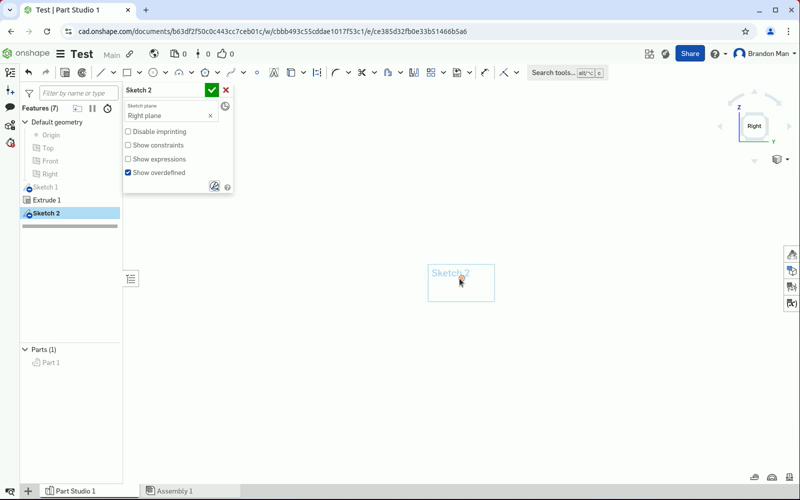
scroll(6)
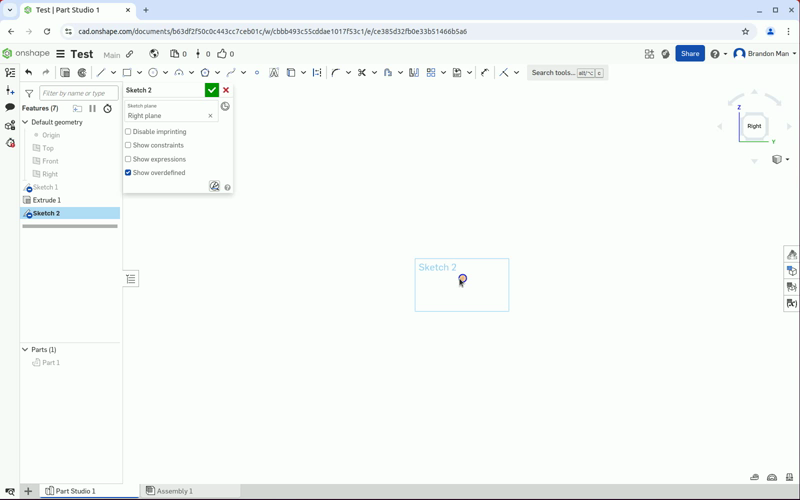
scroll(6)
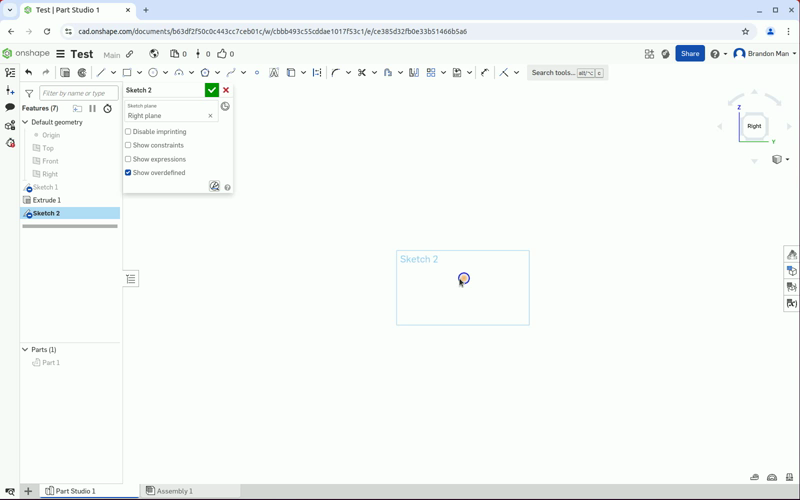
scroll(6)
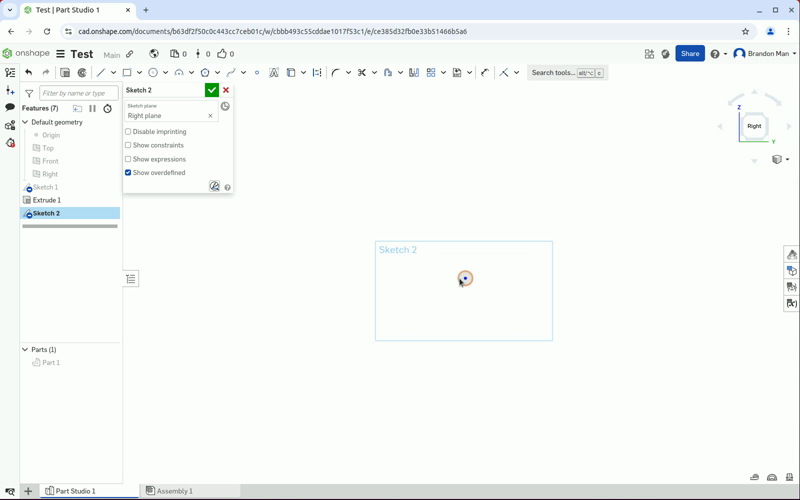
scroll(6)
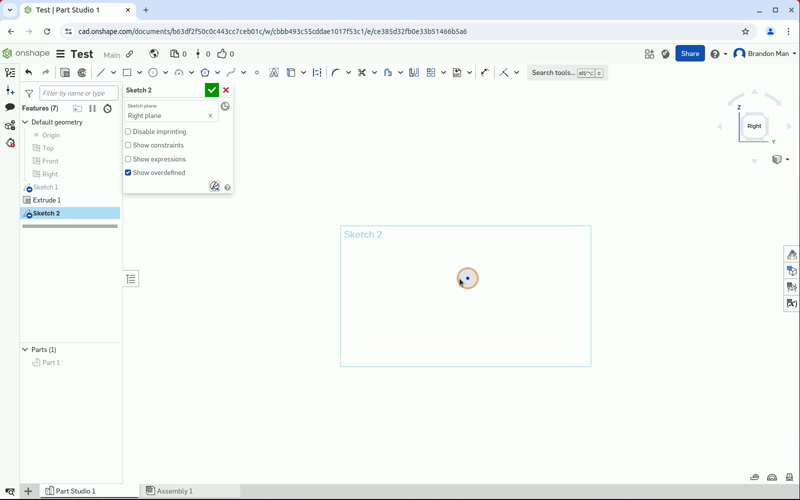
scroll(6)
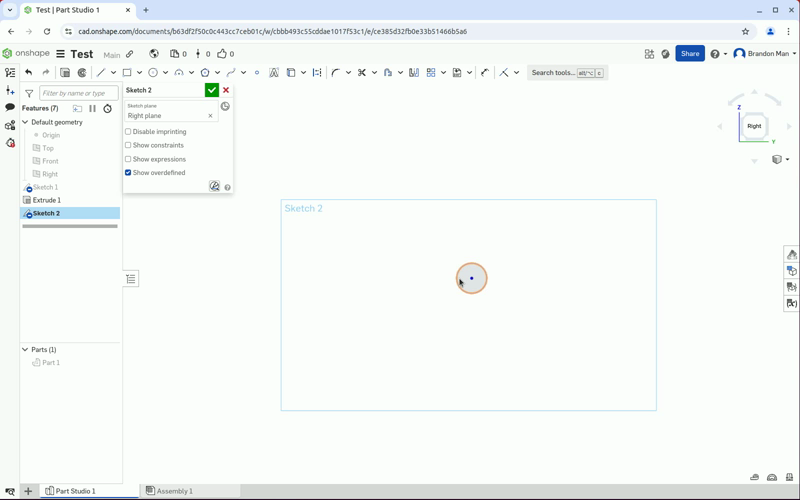
scroll(6)
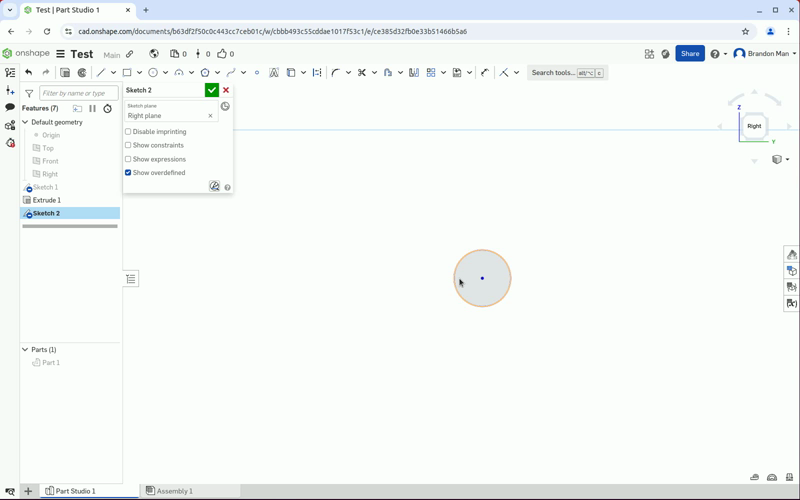
click(459, 278)
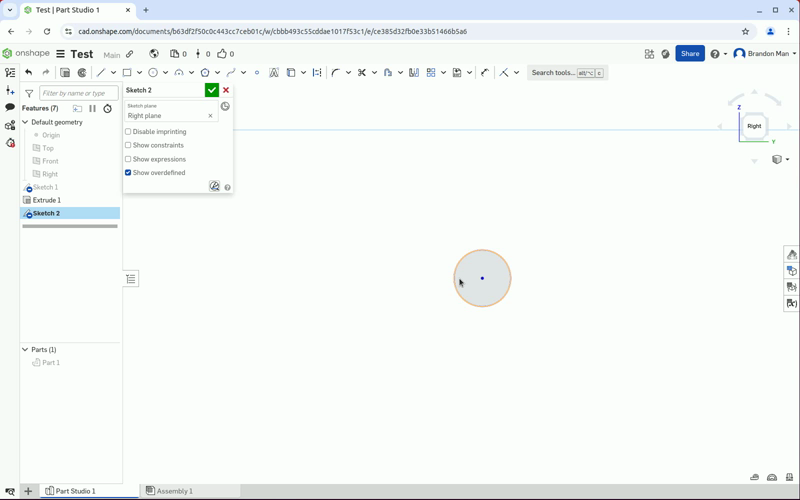
scroll(-6)
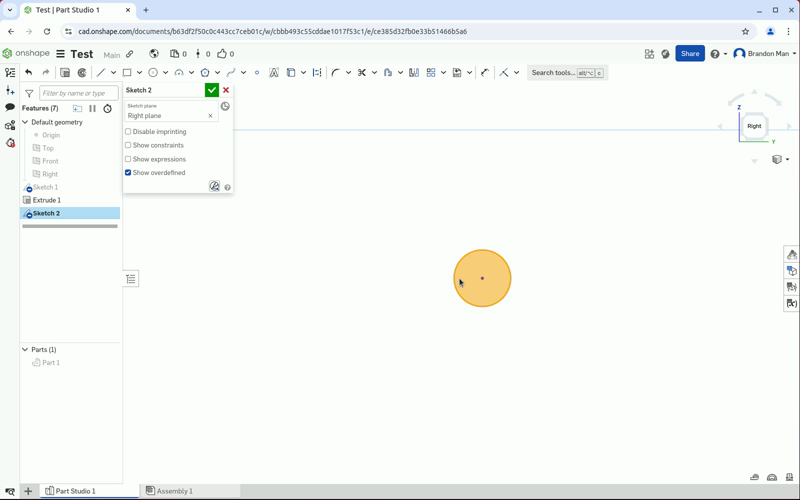
scroll(-6)
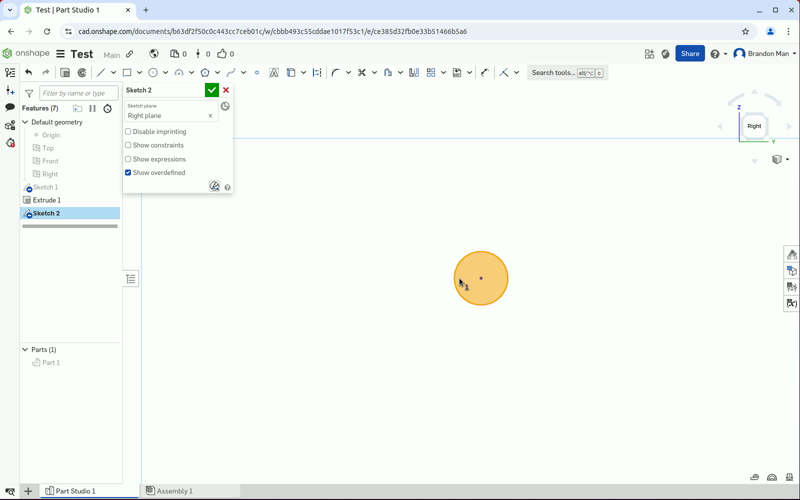
scroll(-6)
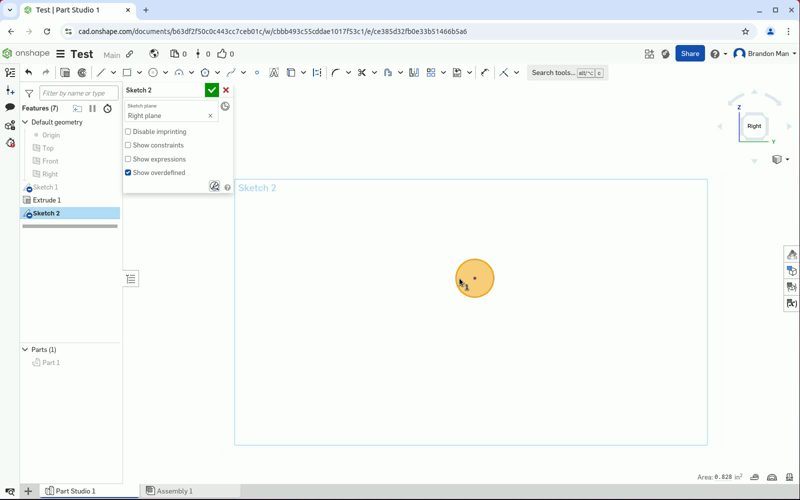
scroll(-6)
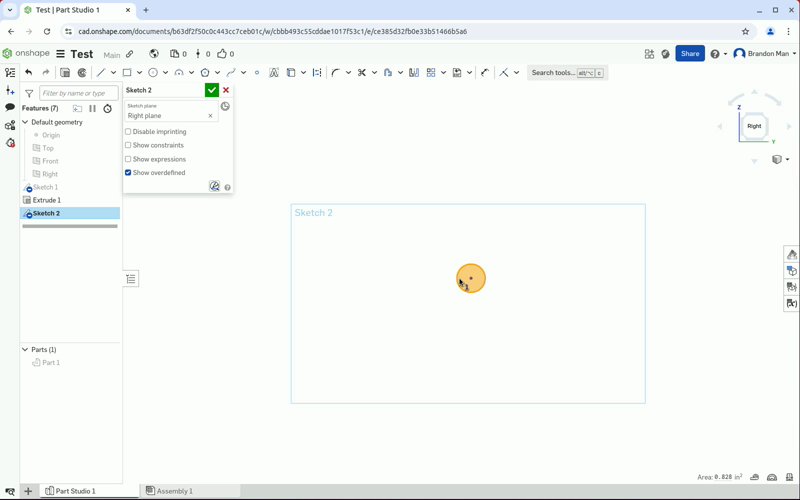
scroll(-6)
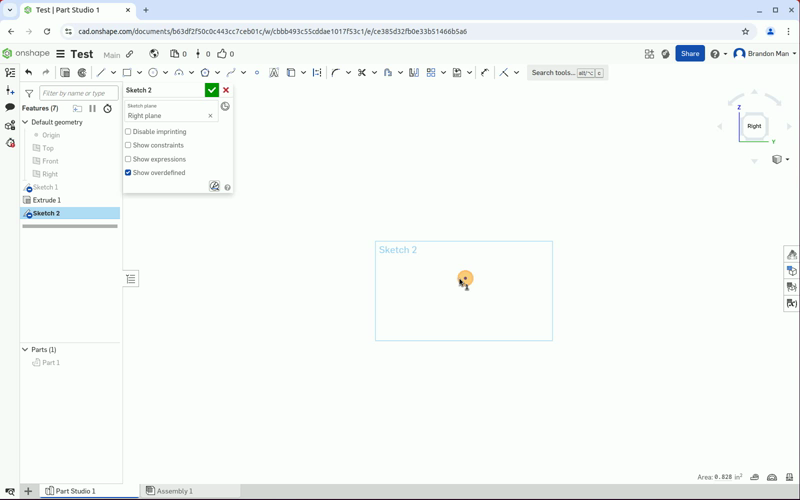
scroll(-6)
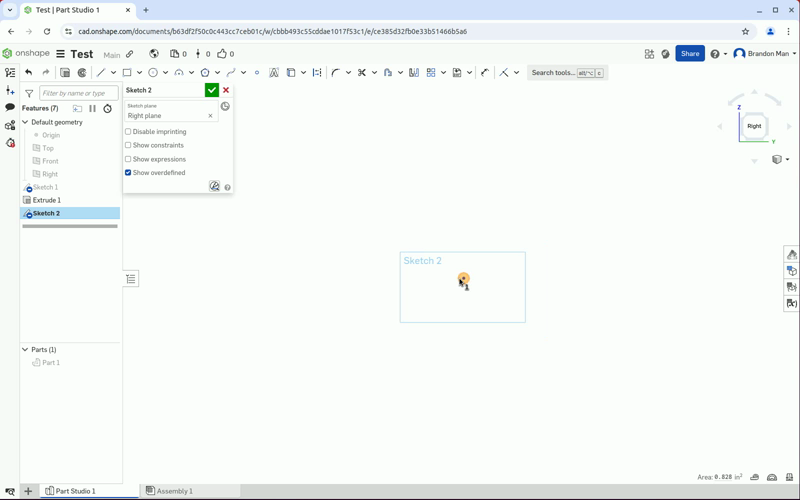
scroll(-6)
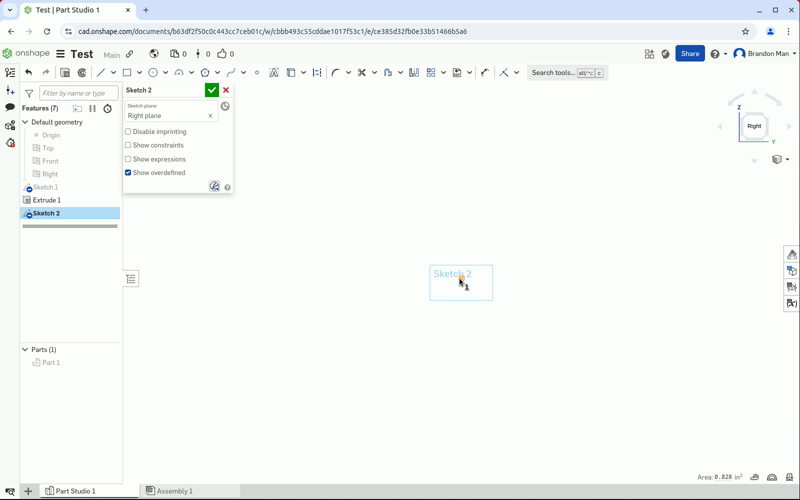
mouse_move(73, 352)
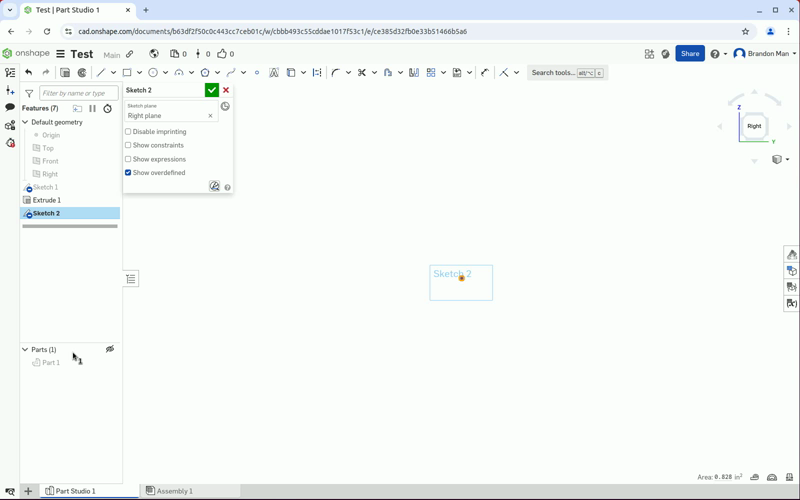
key(shift+y)
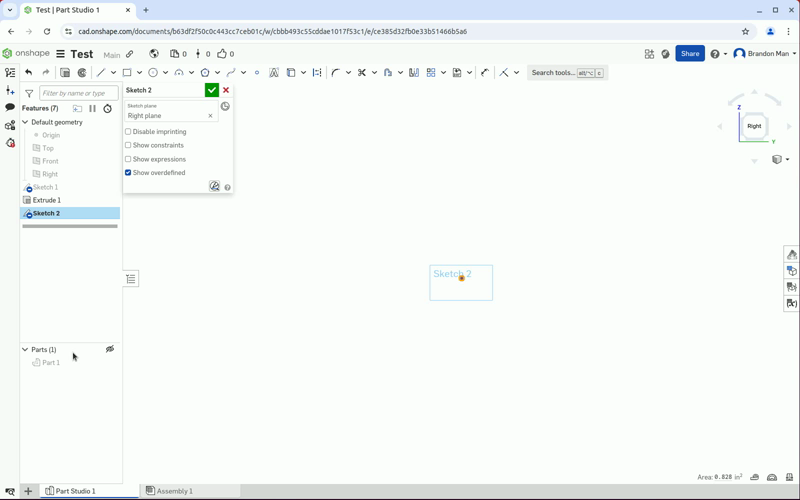
key(shift+e)
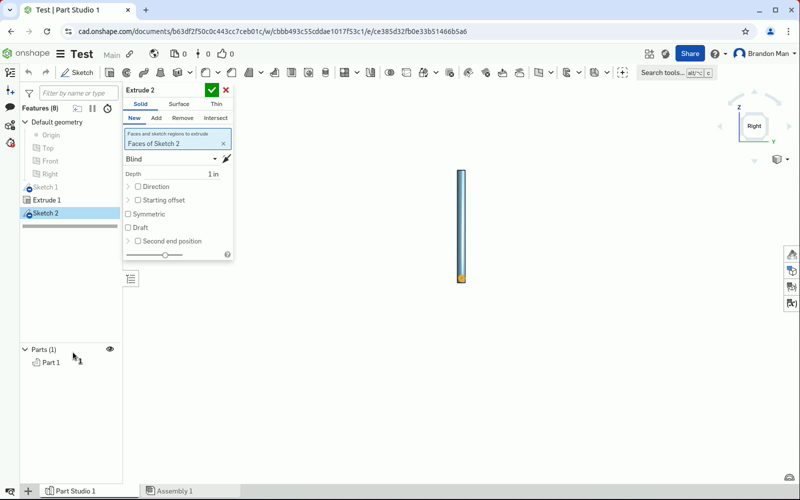
mouse_move(143, 106)
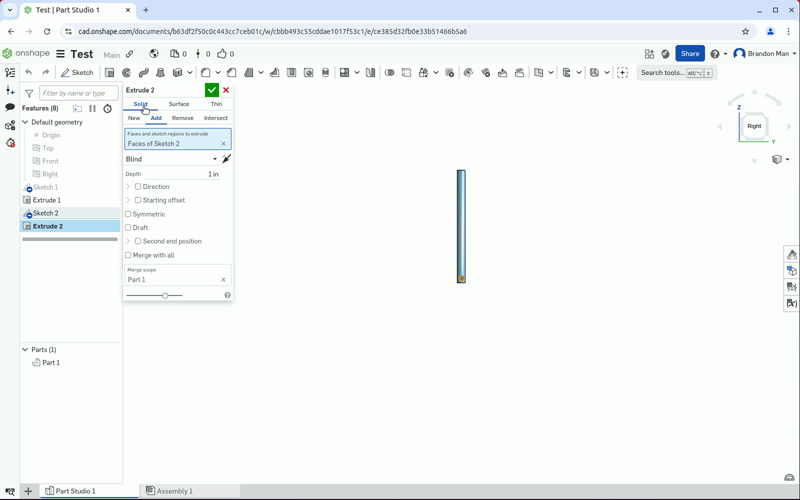
click(143, 106)
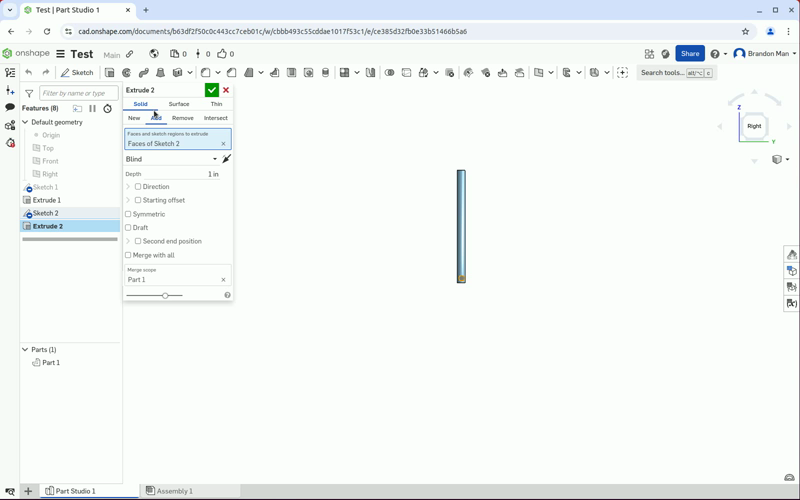
mouse_move(186, 120)
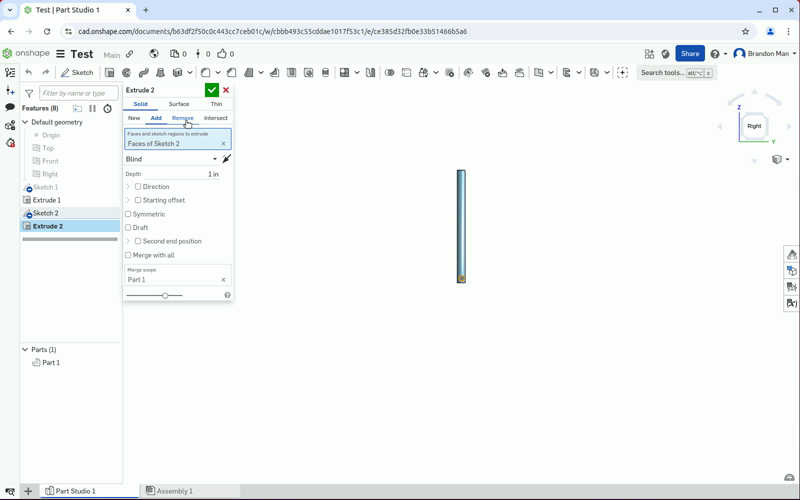
click(186, 120)
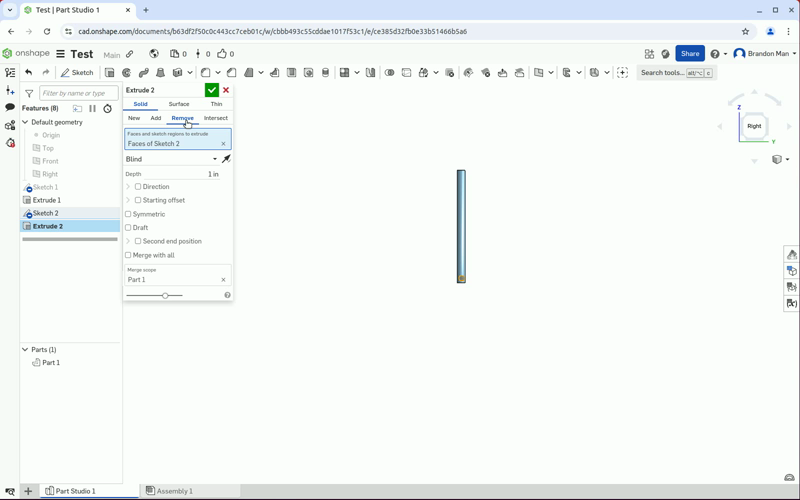
key(tab, 4)
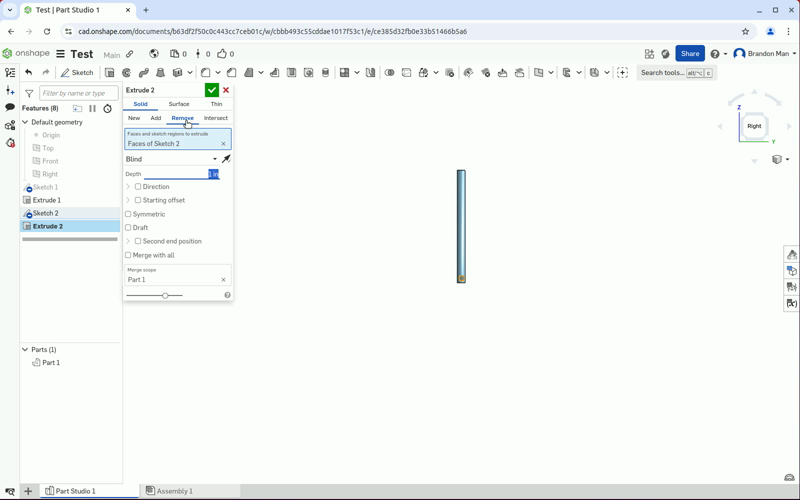
text(2.408)
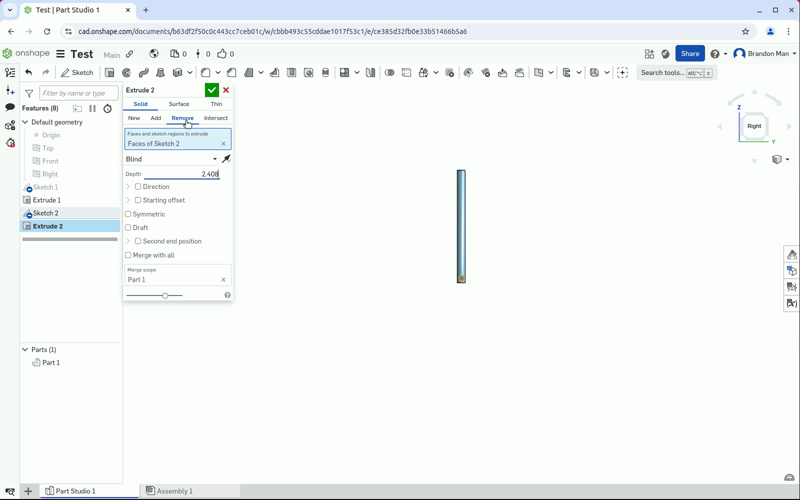
key(tab, 3)
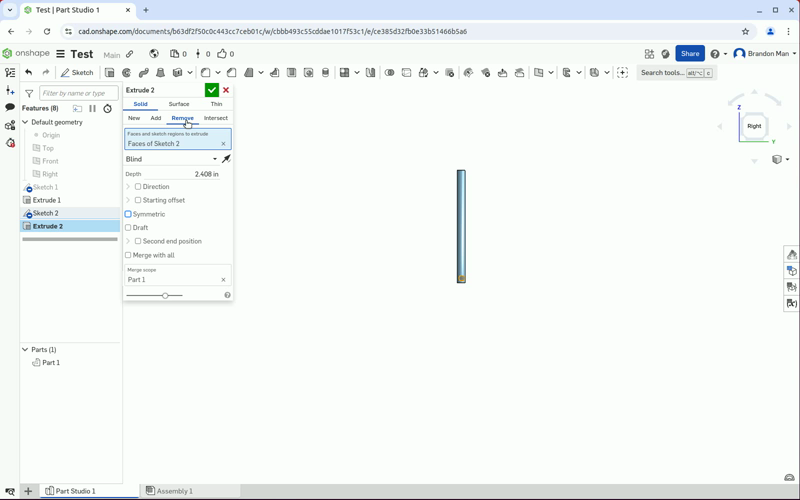
key(space)
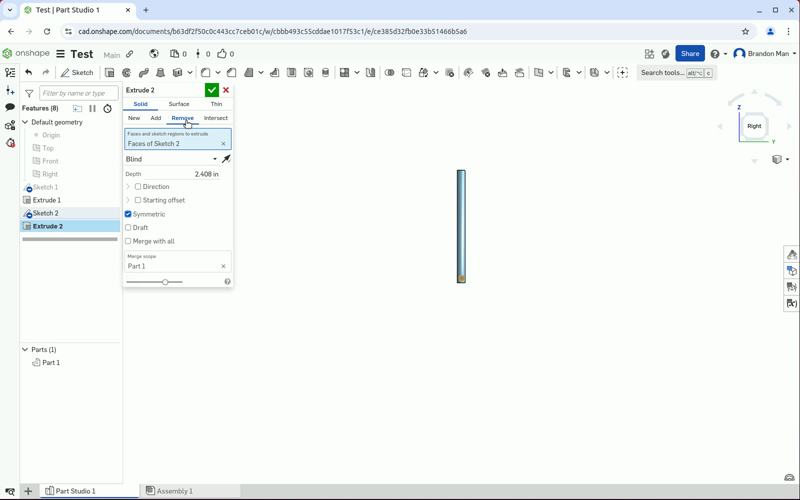
key(tab, 2)
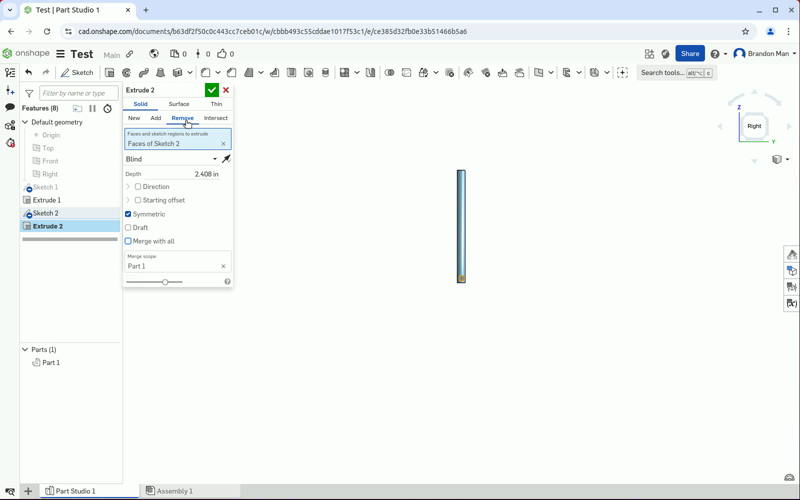
key(space)
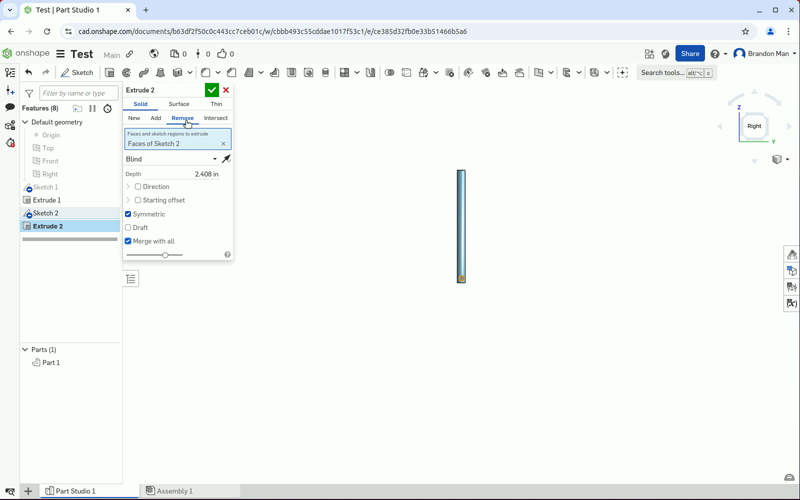
key(enter)
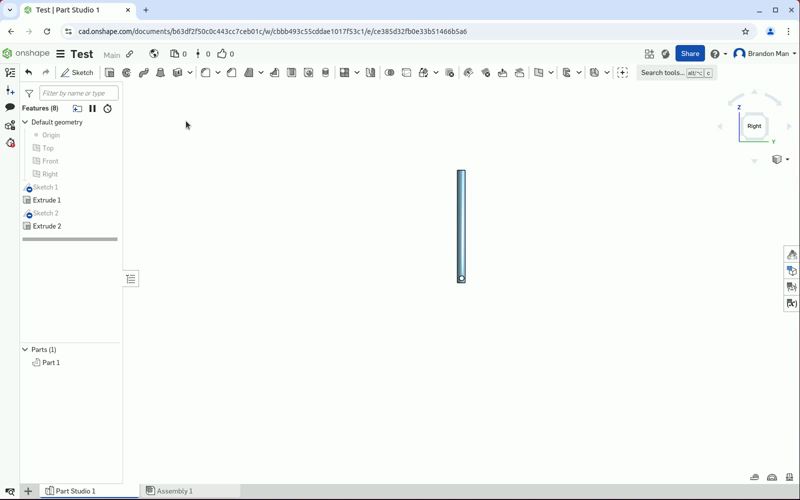
key(shift+h)
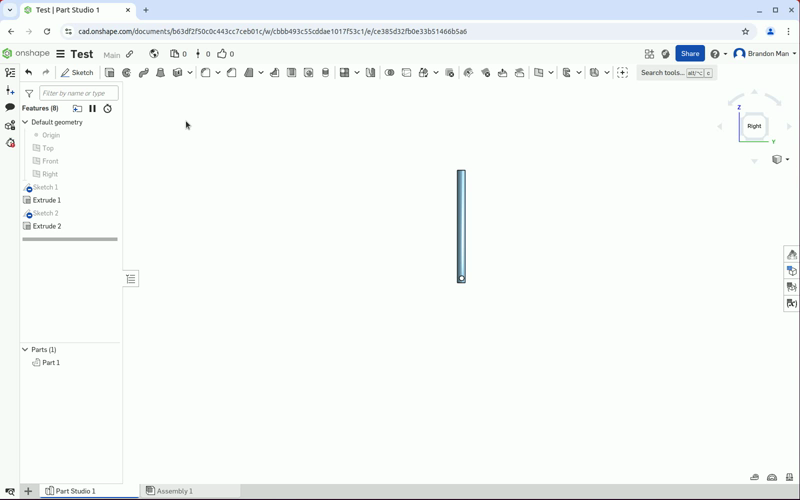
key(shift+h)
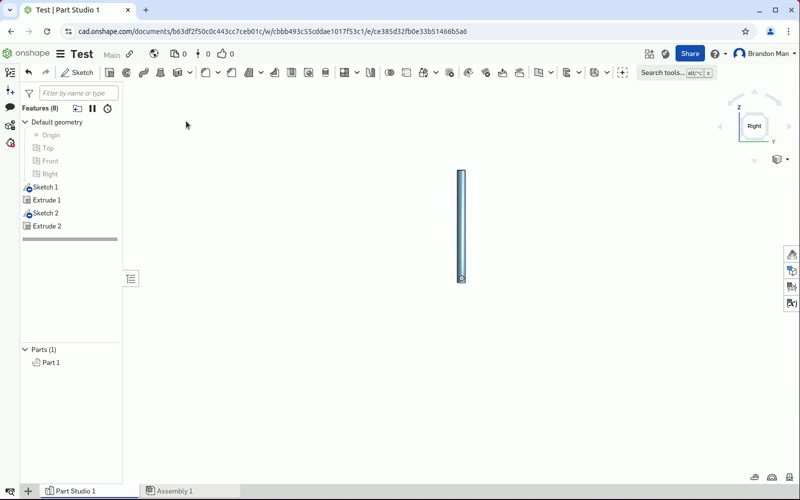
key(shift+7)
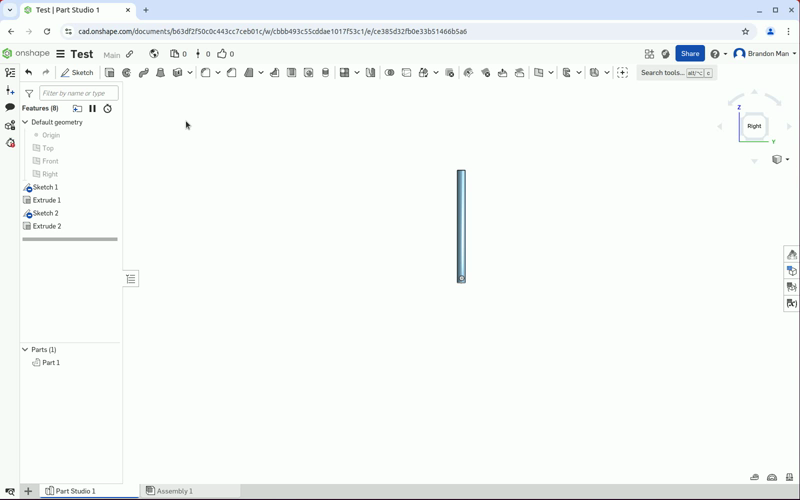
key(right, 2)
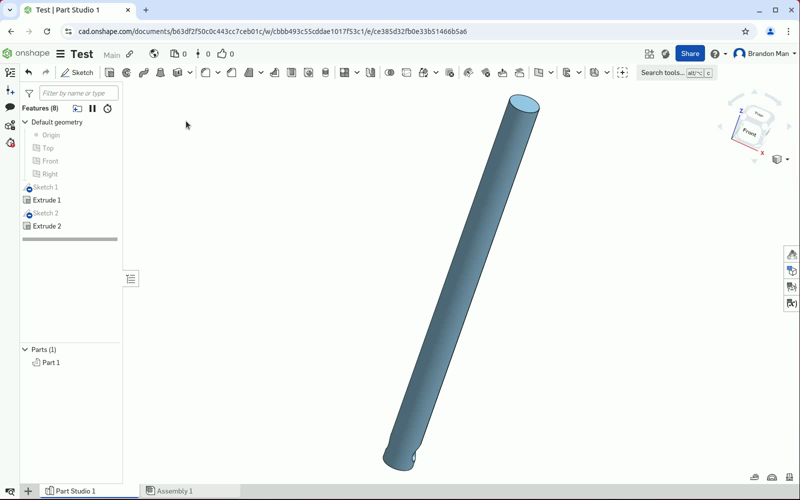
key(down, 2)
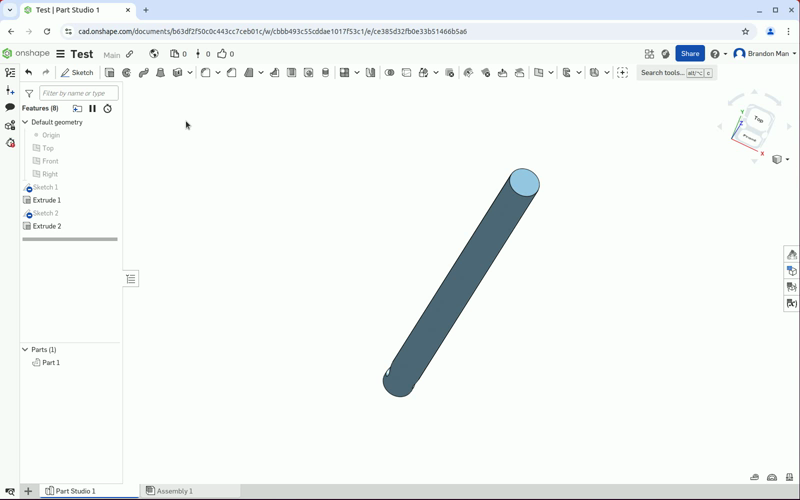
key(up, 2)
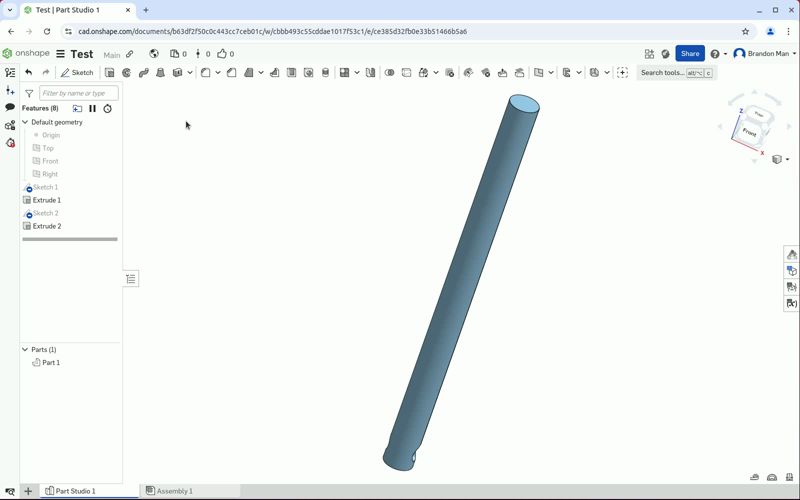
key(left, 2)
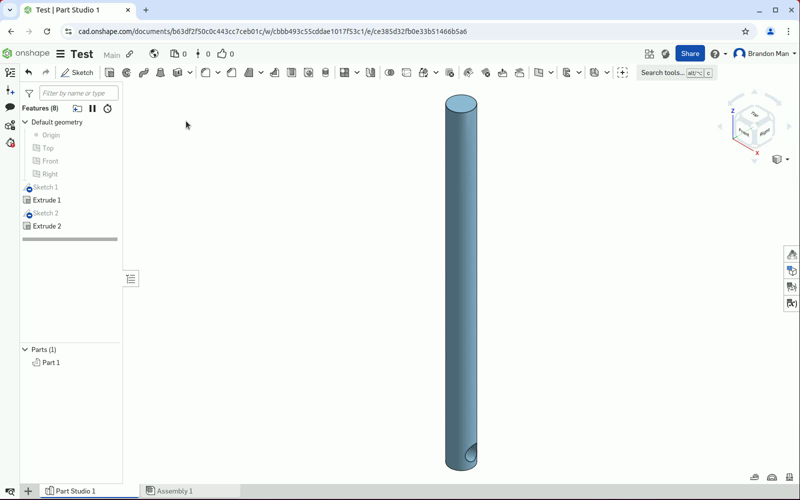
mouse_move(73, 189)
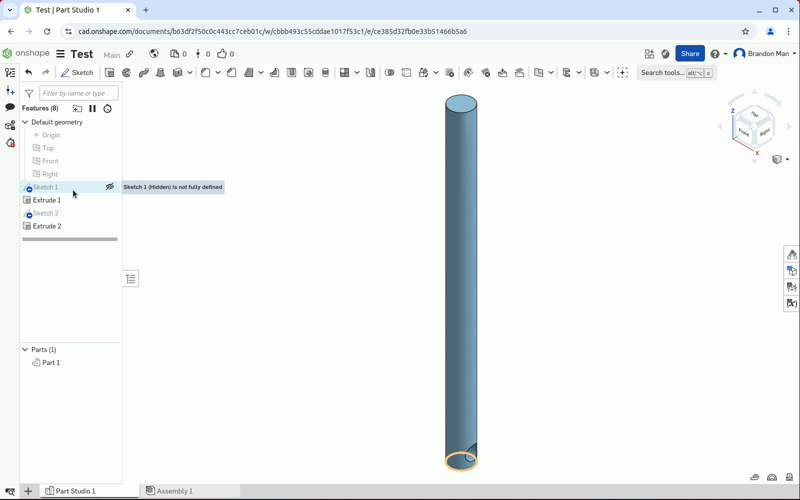
click(73, 189)